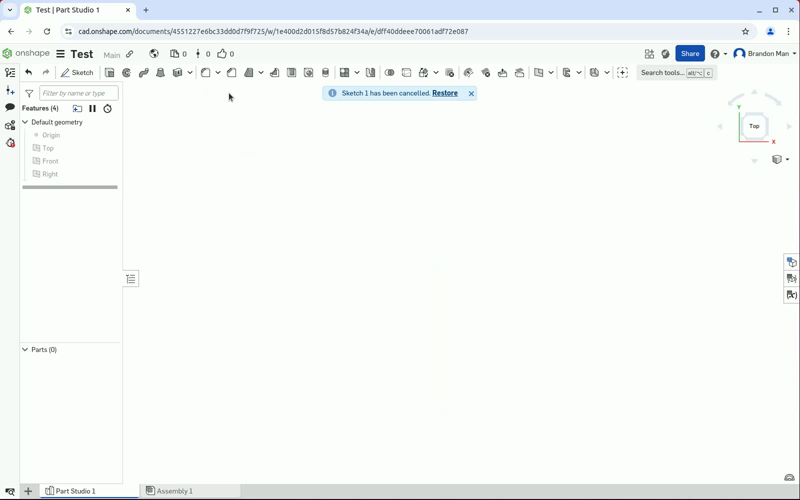
key(shift+h)
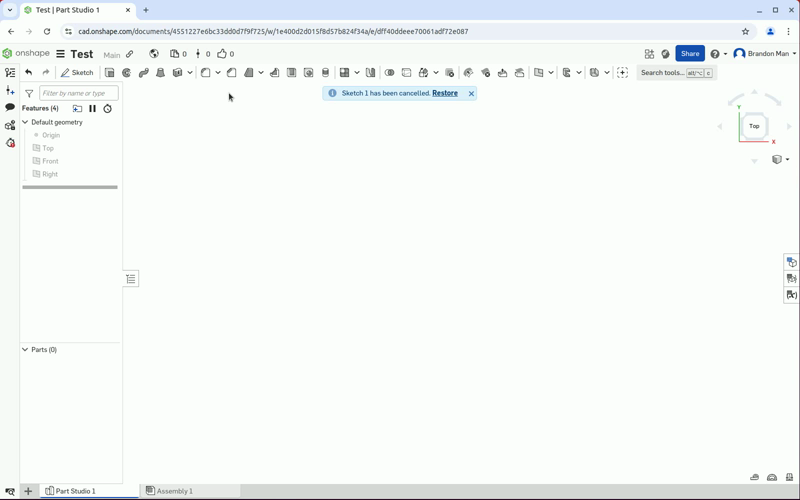
mouse_move(73, 352)
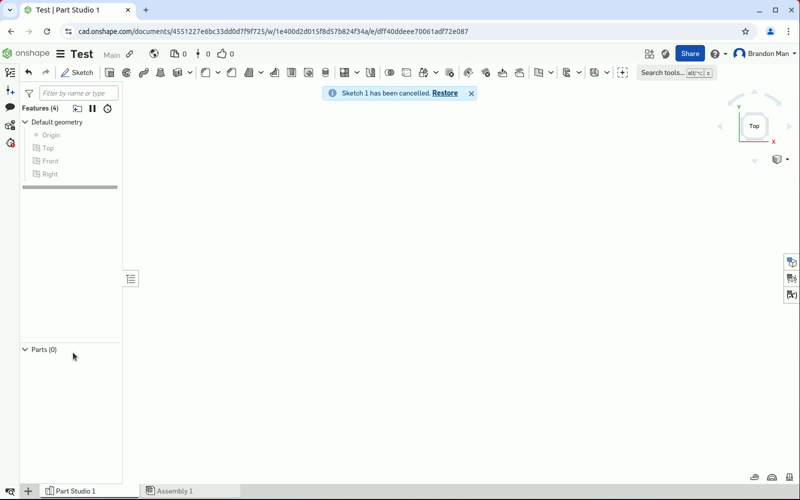
key(y)
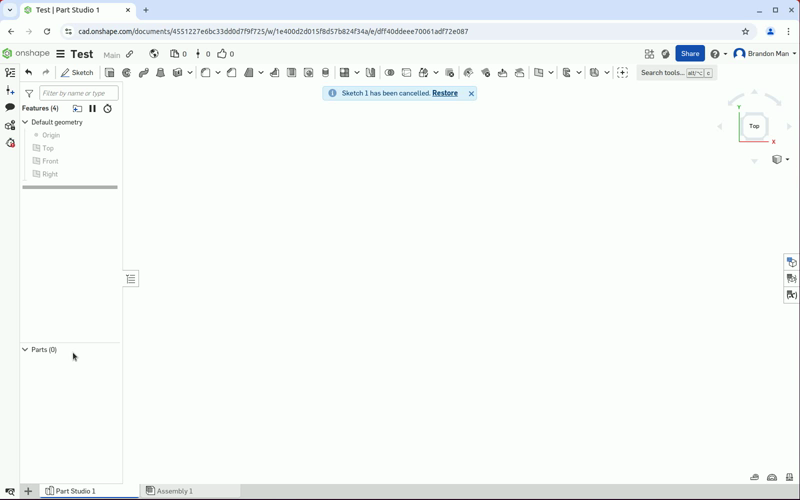
key(shift+p)
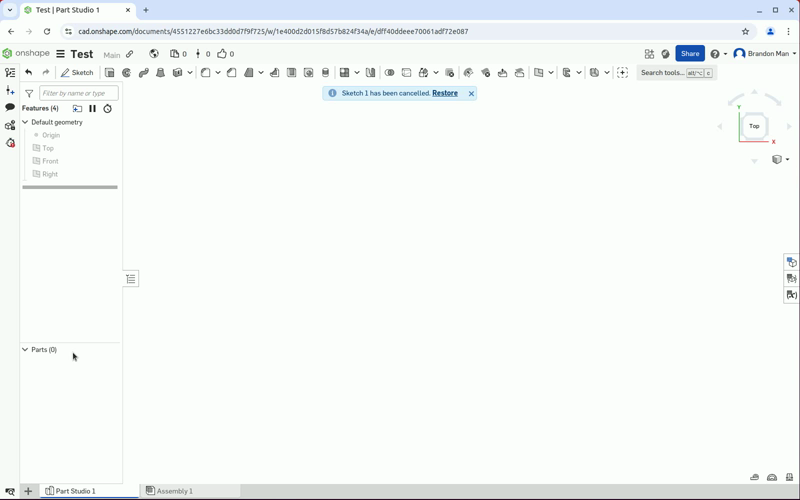
key(space)
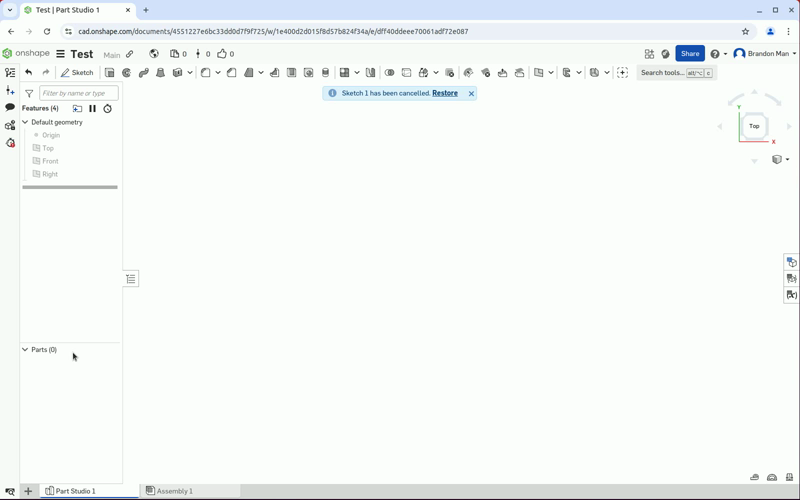
key_down(shift)
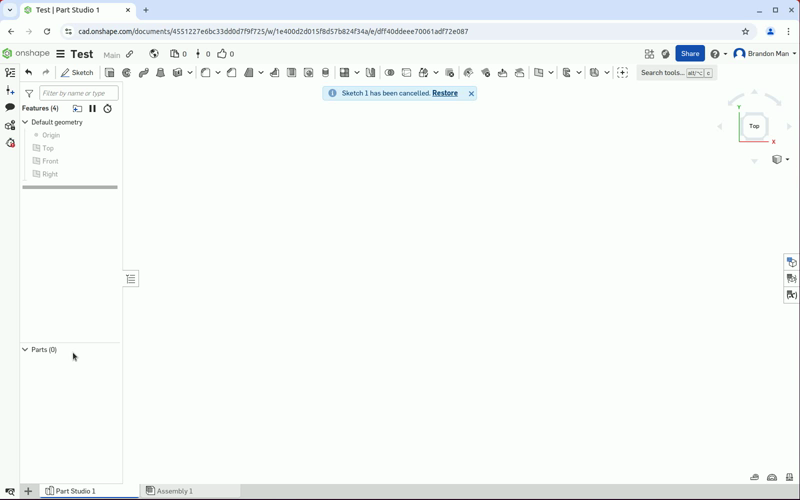
key(up)
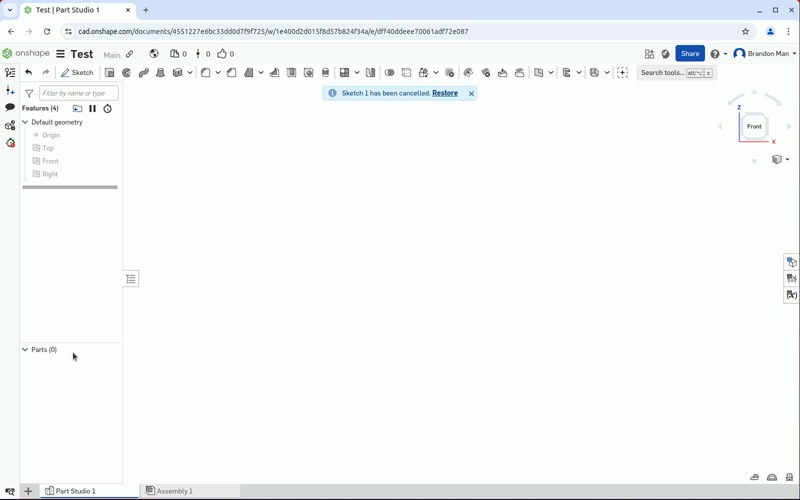
key_up(shift)
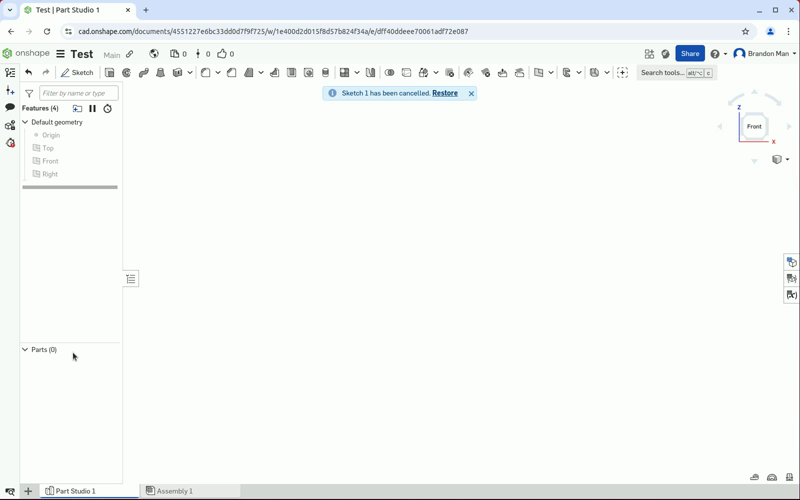
mouse_move(73, 352)
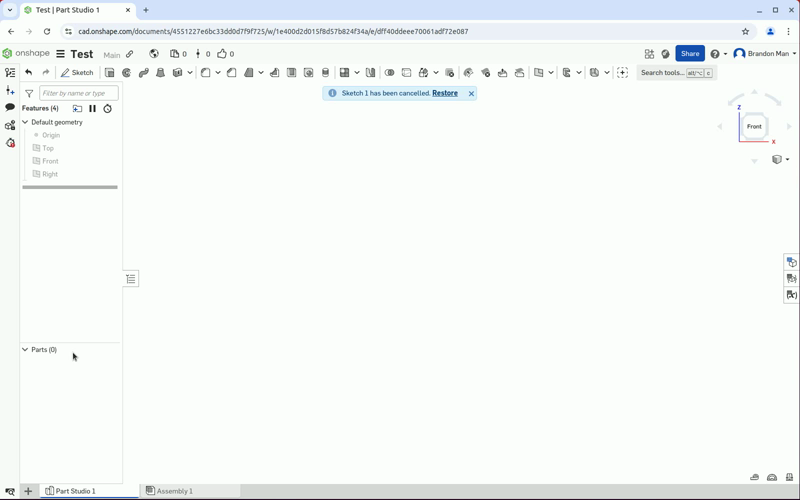
key(shift+y)
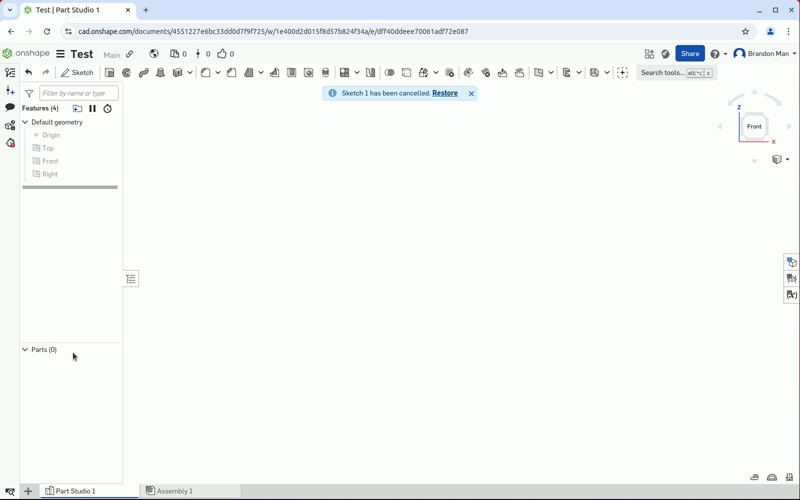
key(shift+s)
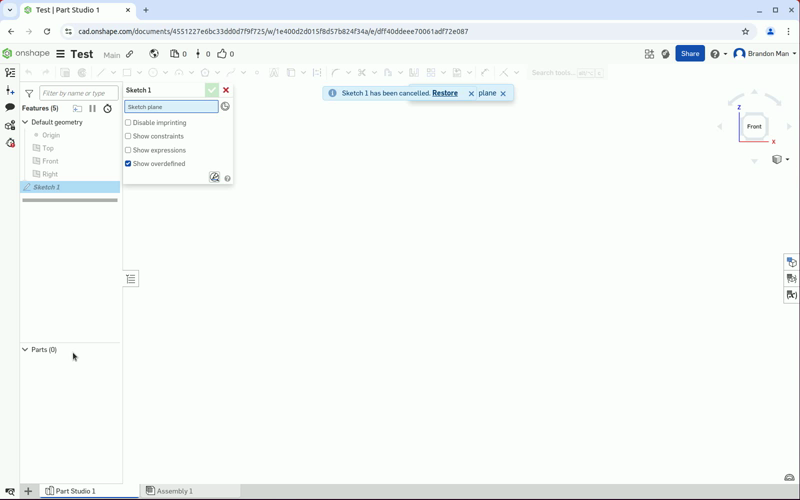
mouse_move(73, 163)
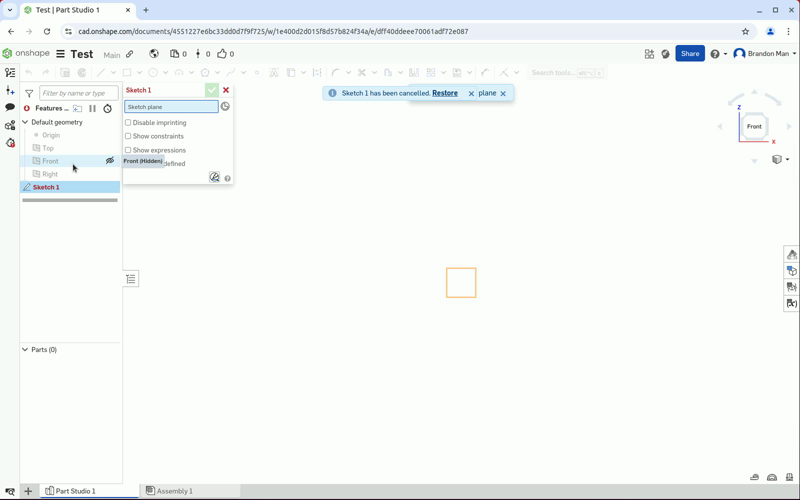
click(73, 163)
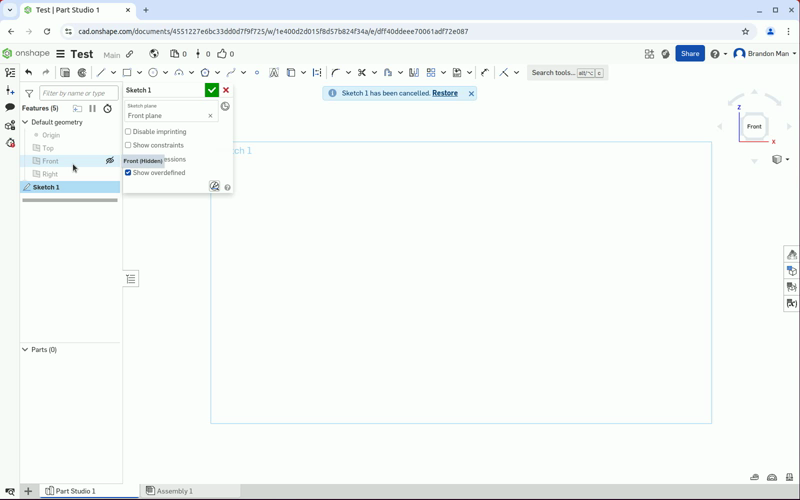
mouse_move(73, 352)
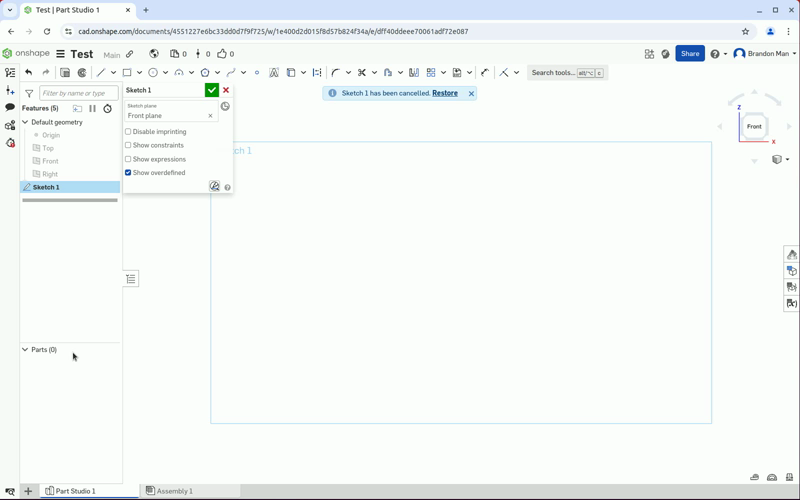
key(y)
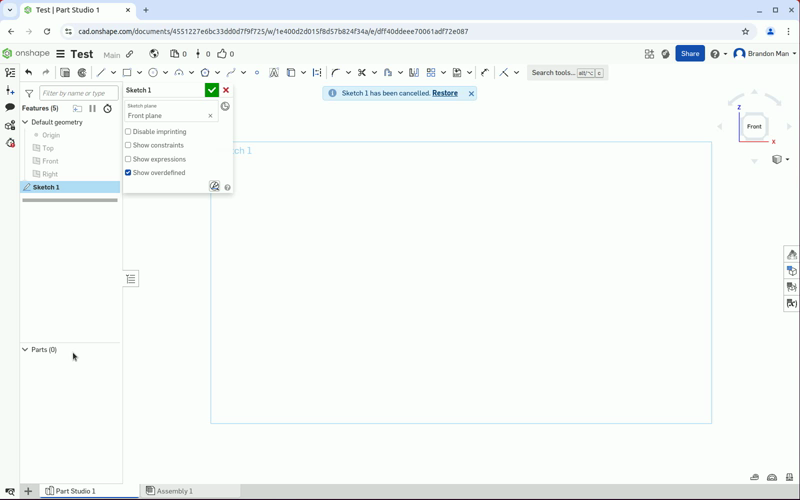
key(c)
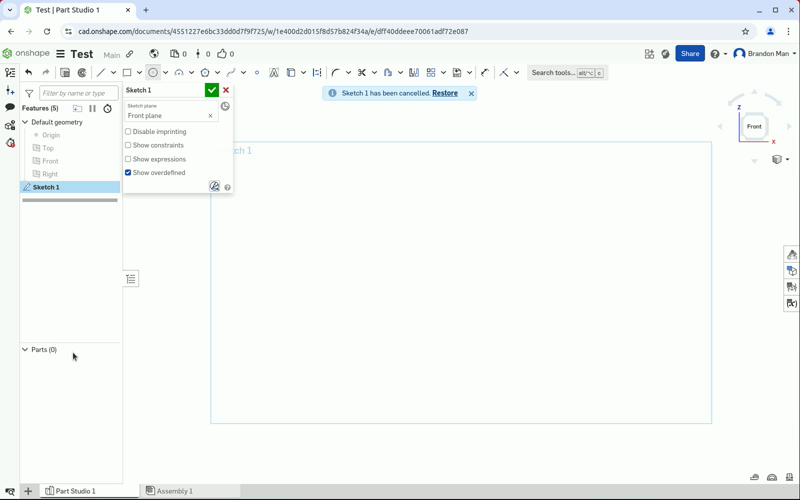
key_down(shift)
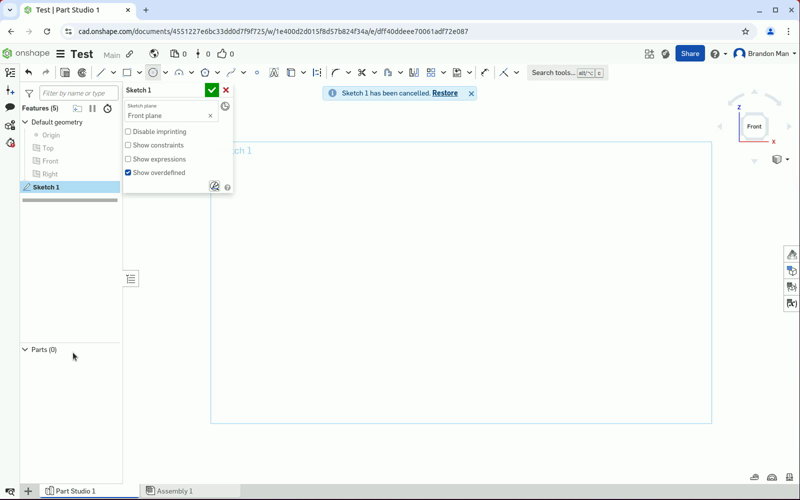
mouse_move(431, 265)
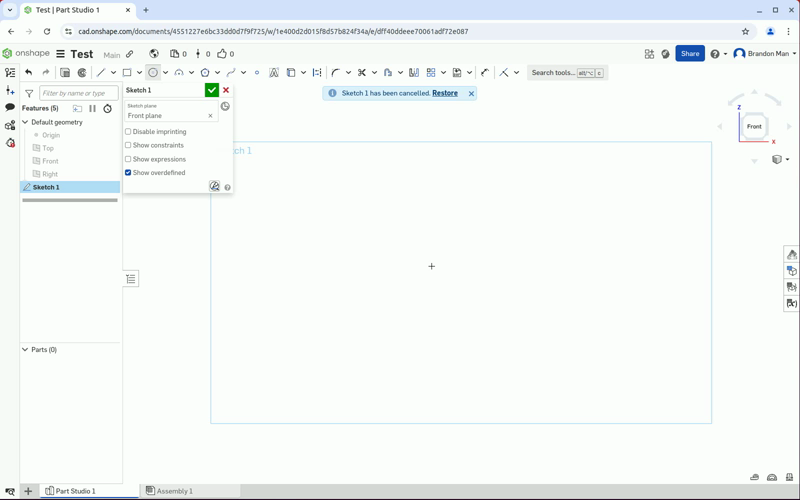
click(431, 265)
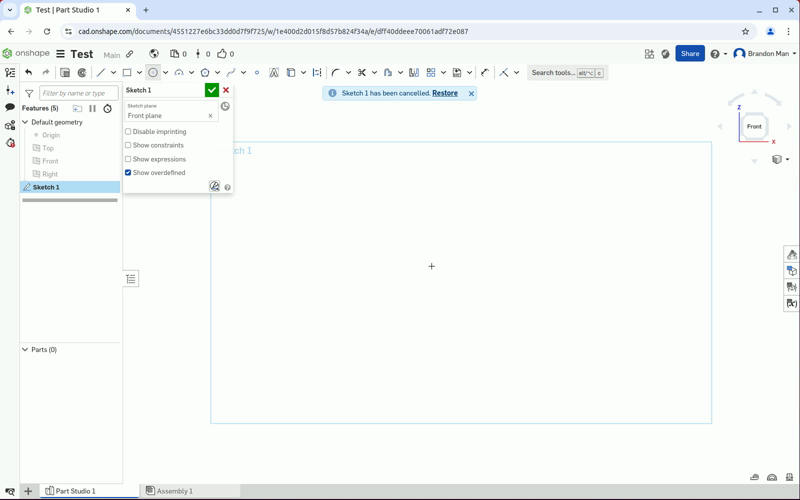
key_up(shift)
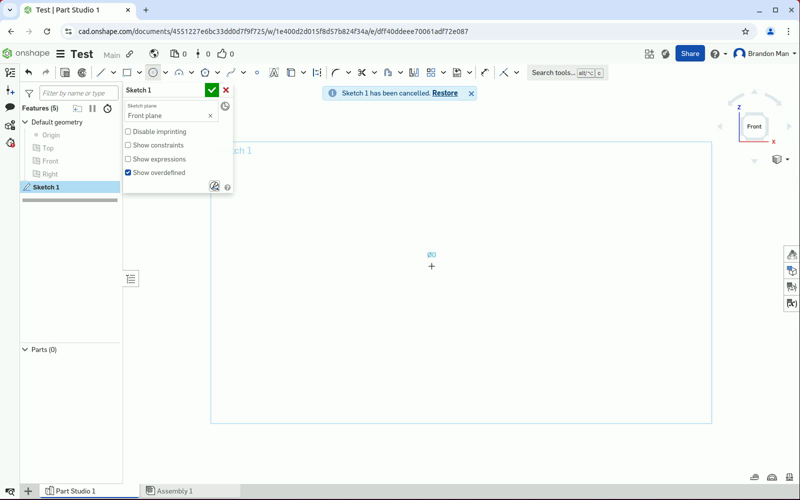
mouse_move(451, 265)
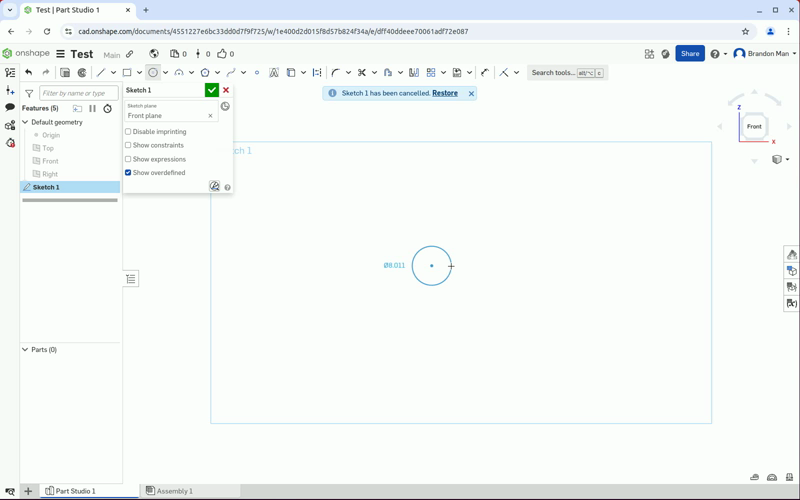
click(451, 265)
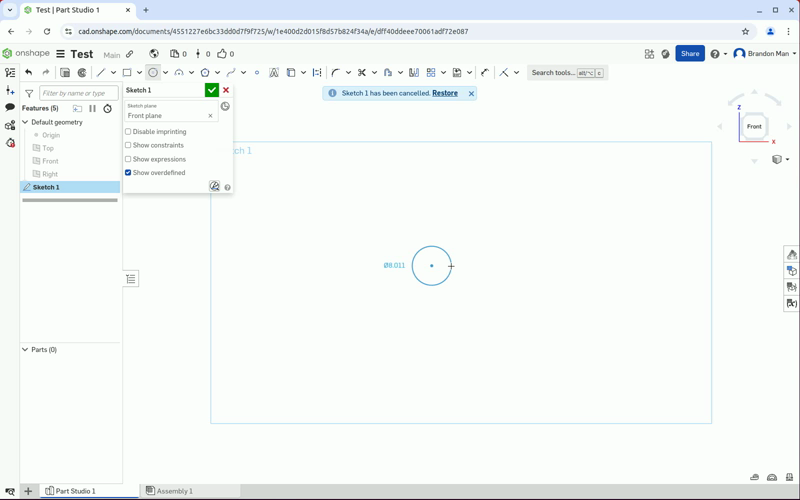
key(esc)
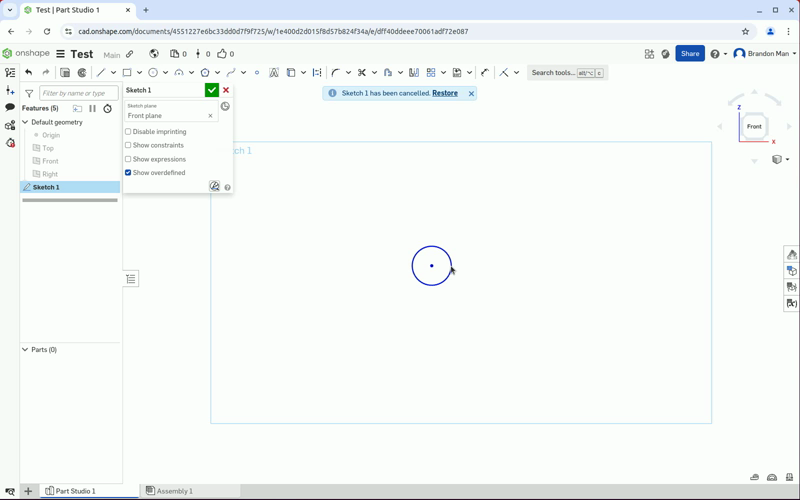
mouse_move(422, 260)
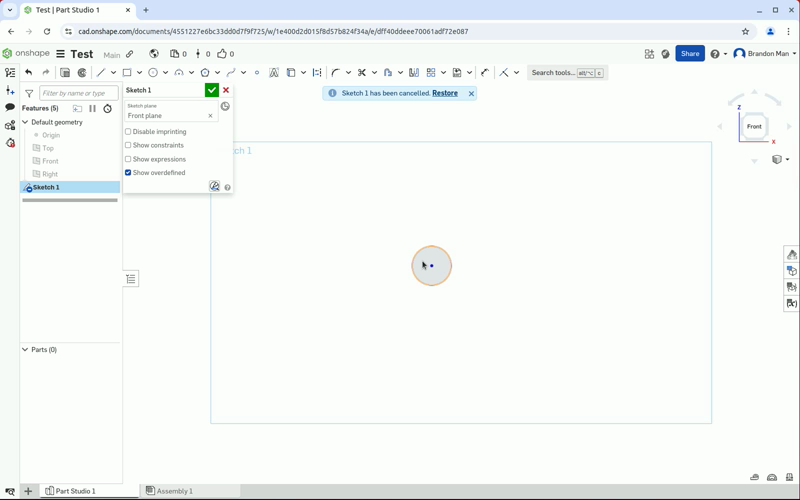
scroll(6)
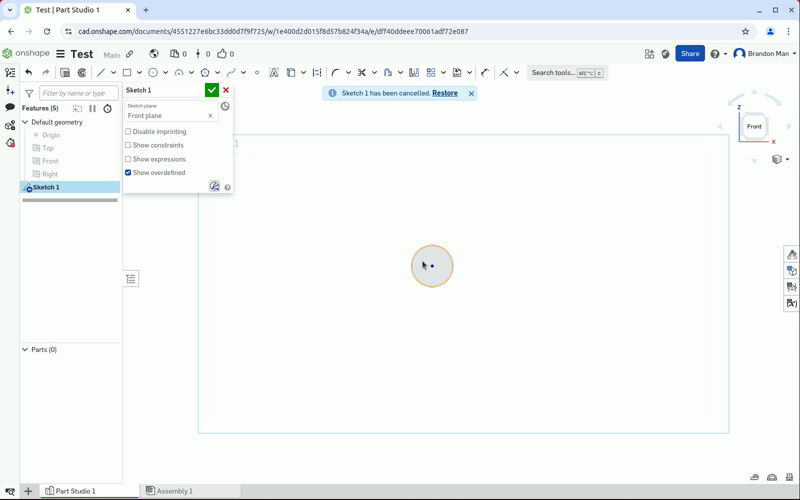
scroll(6)
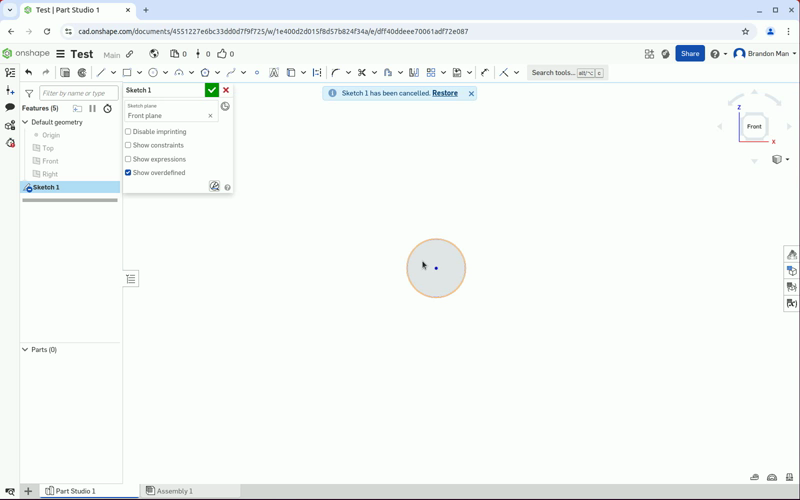
scroll(6)
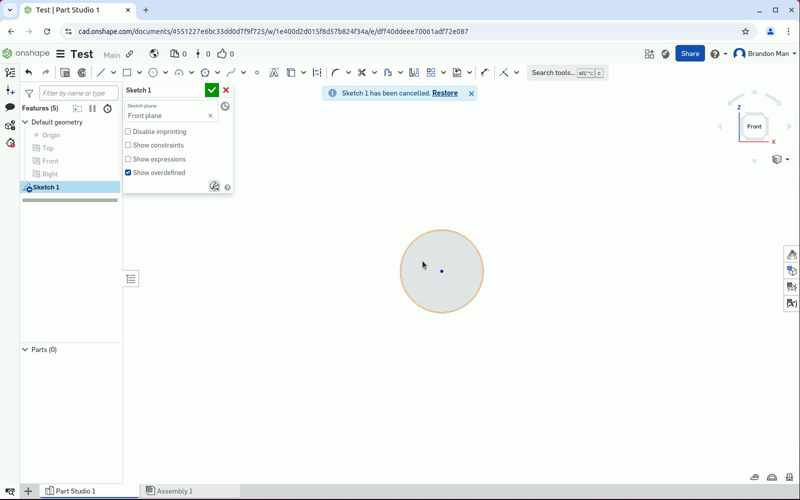
scroll(6)
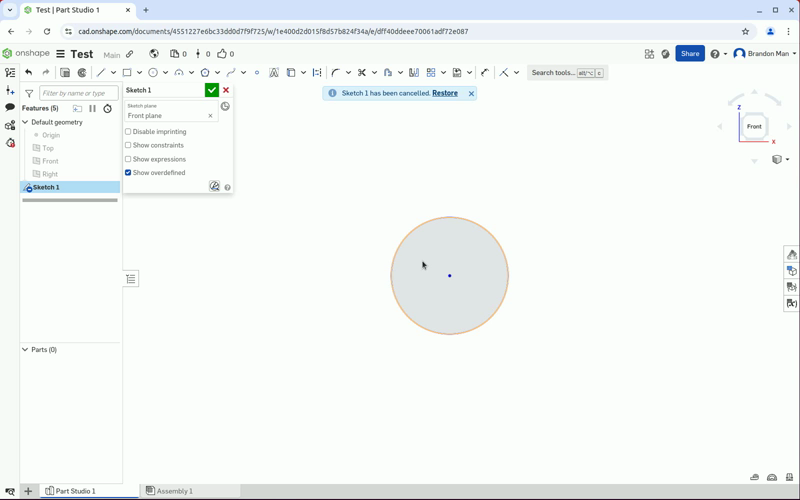
scroll(6)
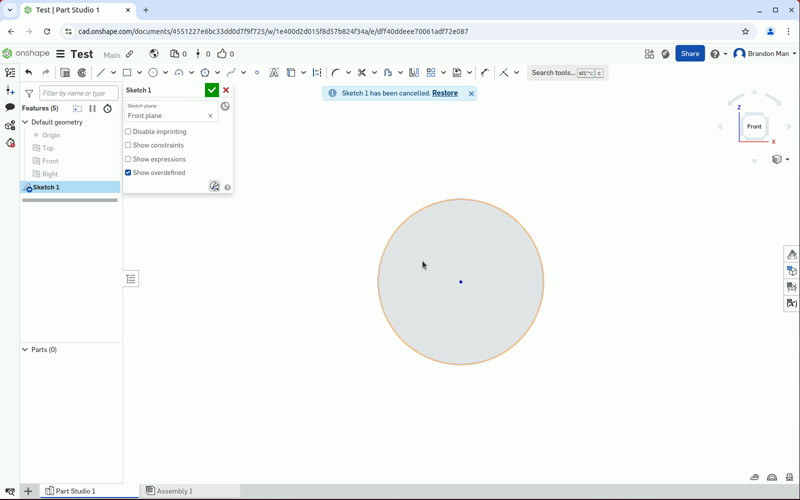
scroll(6)
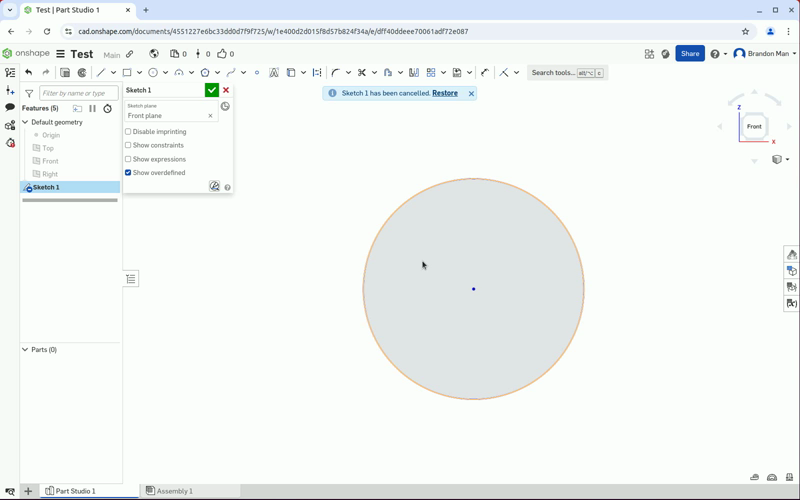
scroll(6)
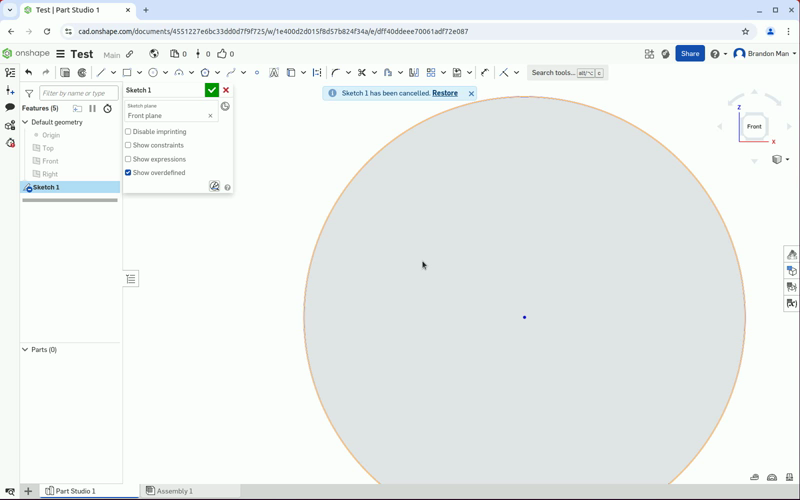
click(422, 260)
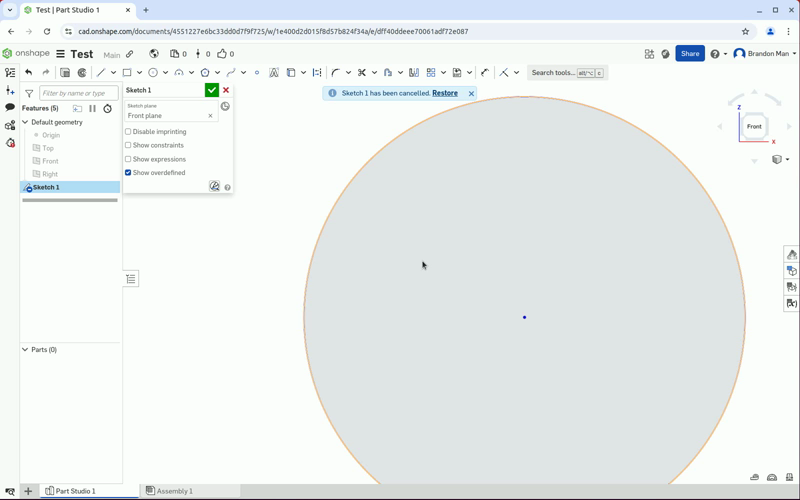
scroll(-6)
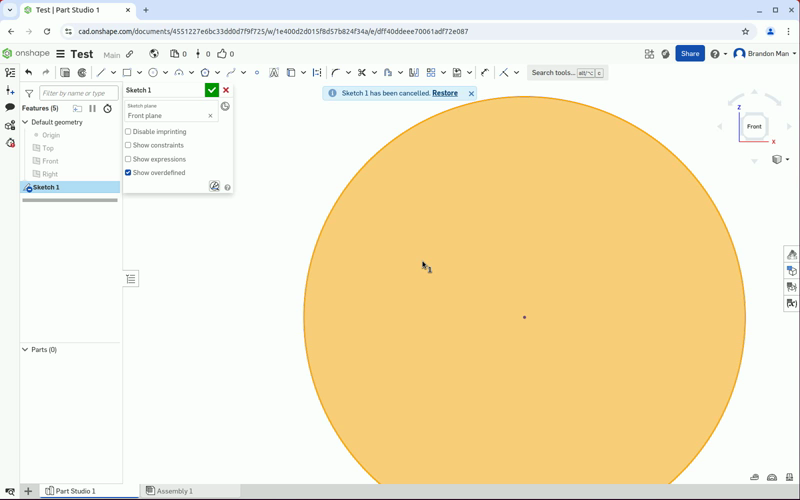
scroll(-6)
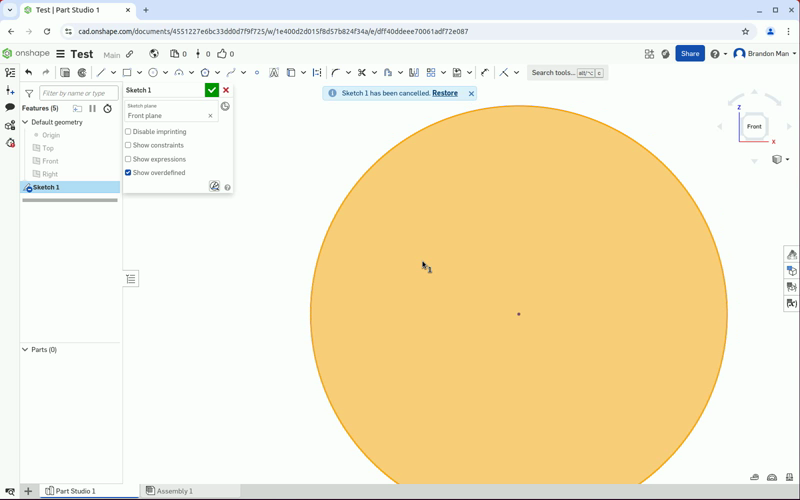
scroll(-6)
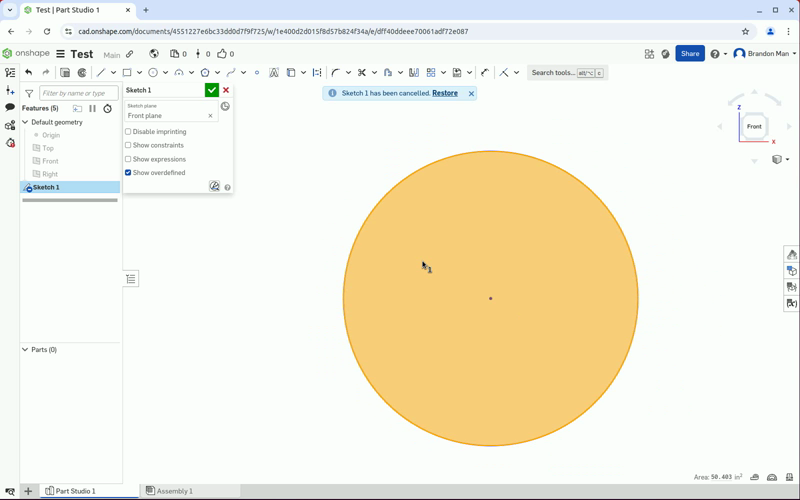
scroll(-6)
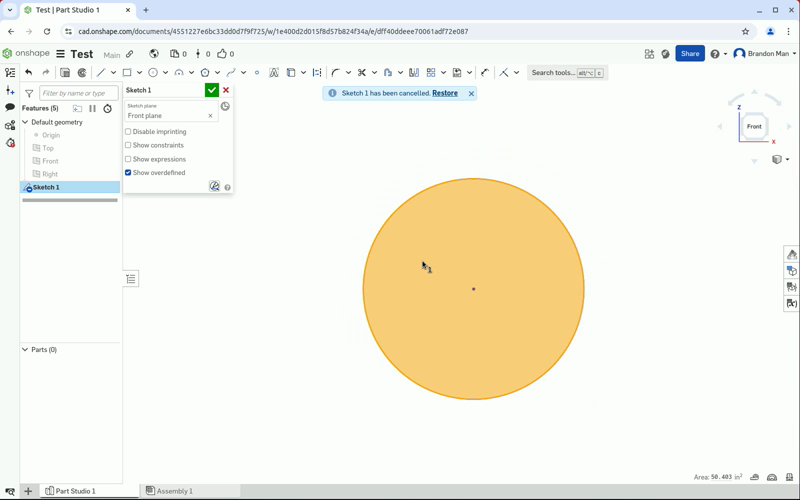
scroll(-6)
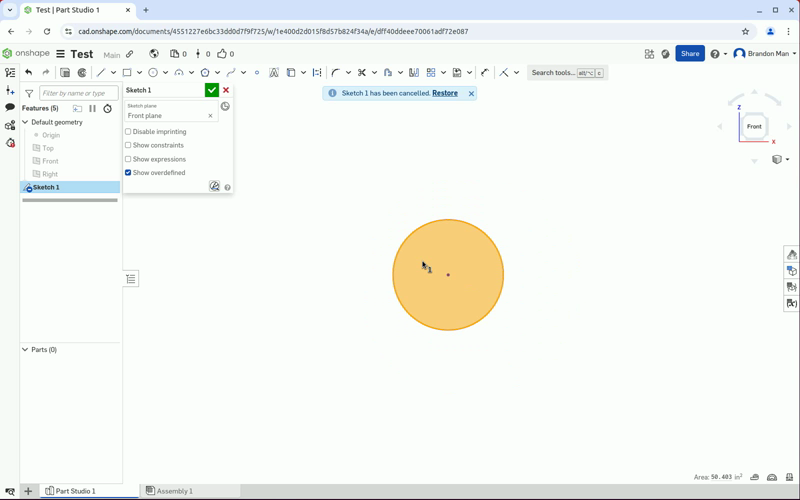
scroll(-6)
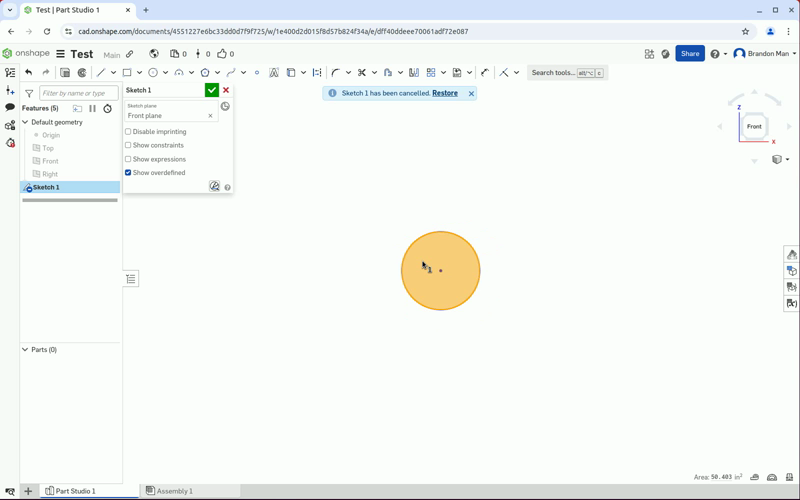
scroll(-6)
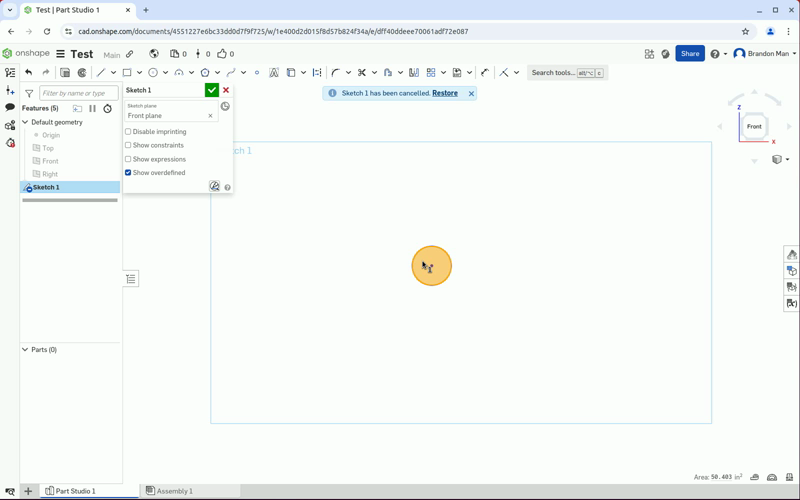
mouse_move(73, 352)
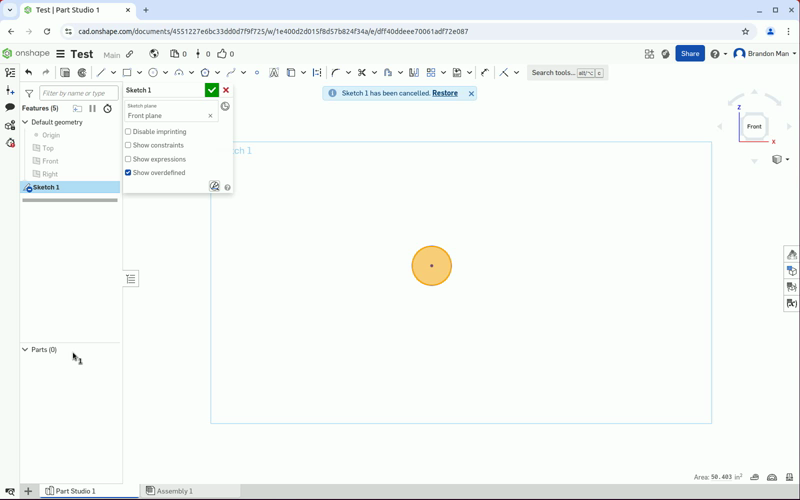
key(shift+y)
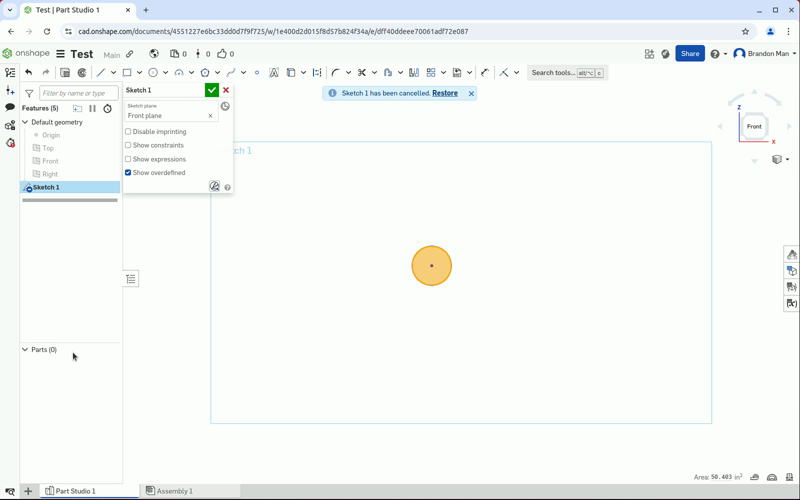
key(shift+e)
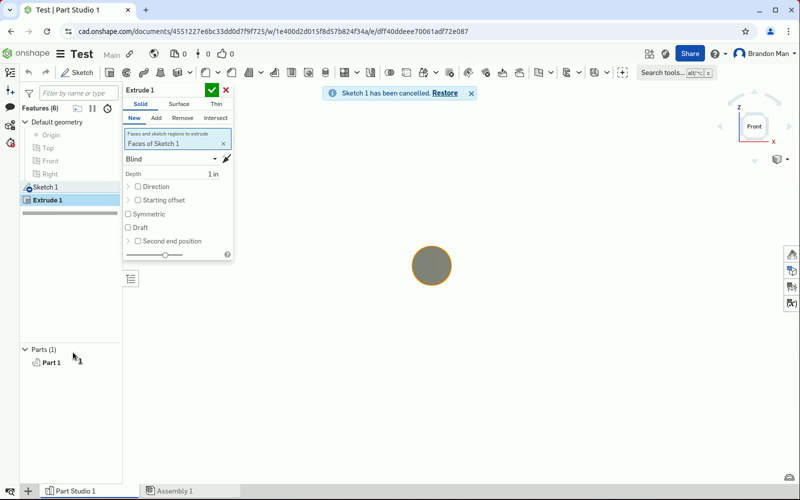
mouse_move(143, 106)
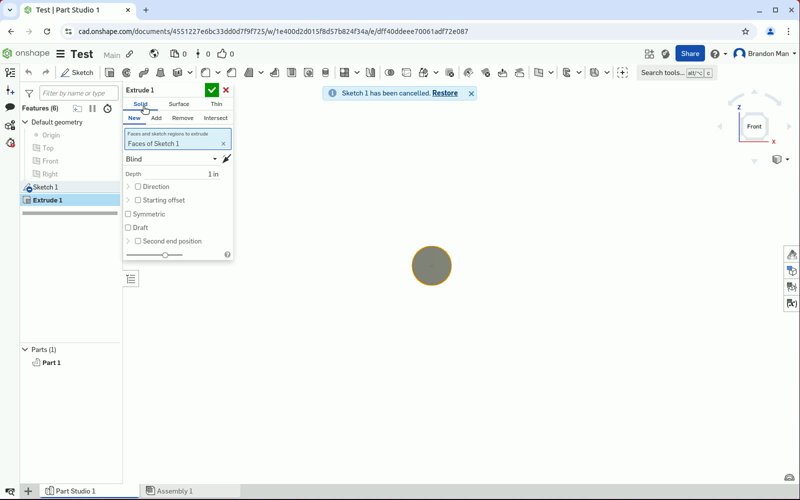
click(143, 106)
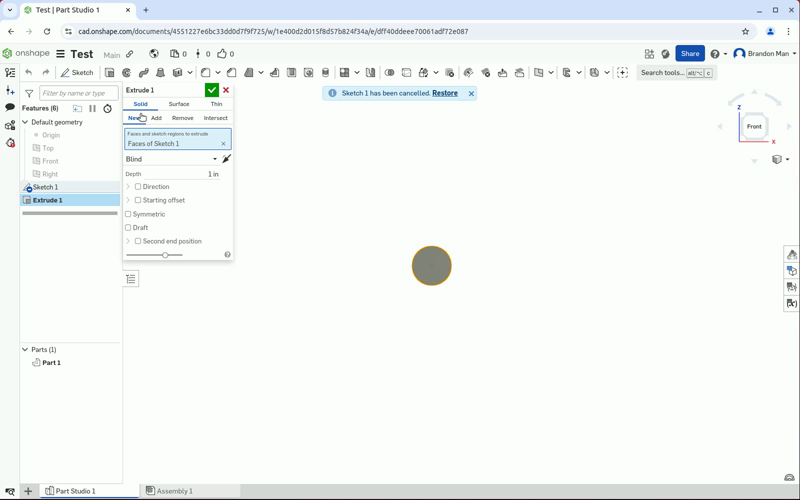
mouse_move(137, 120)
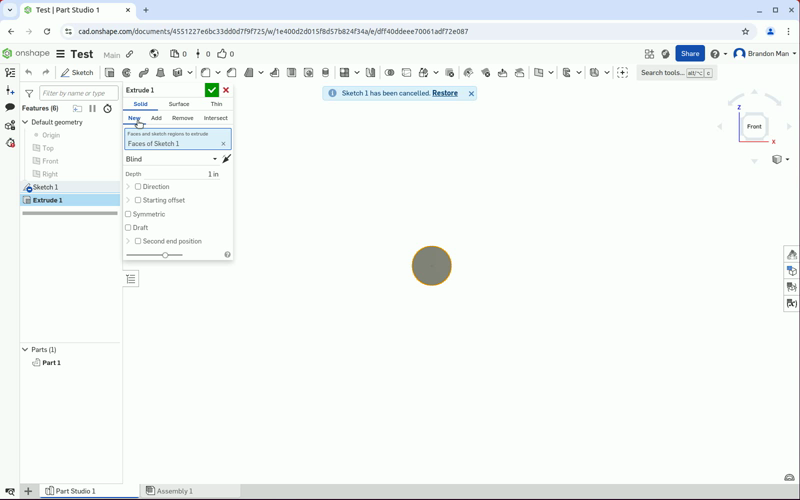
click(137, 120)
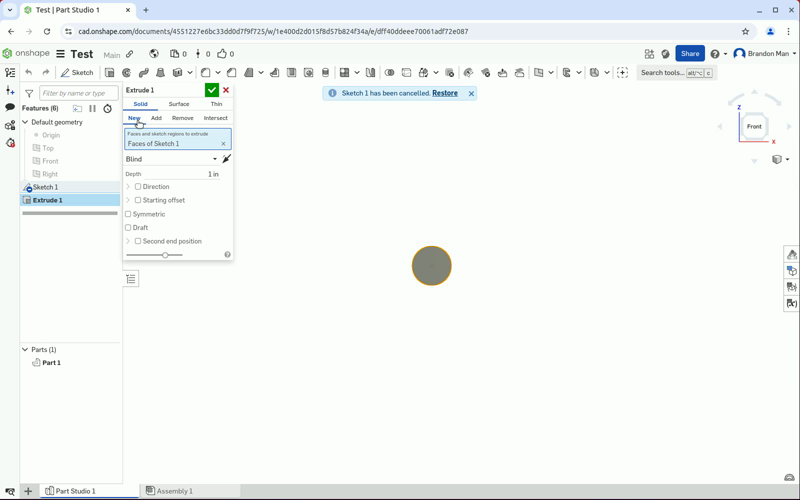
key(tab, 4)
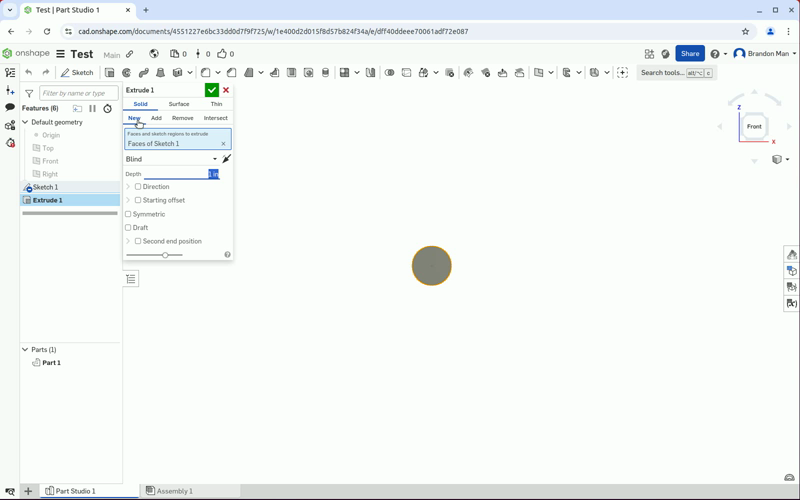
text(23.108)
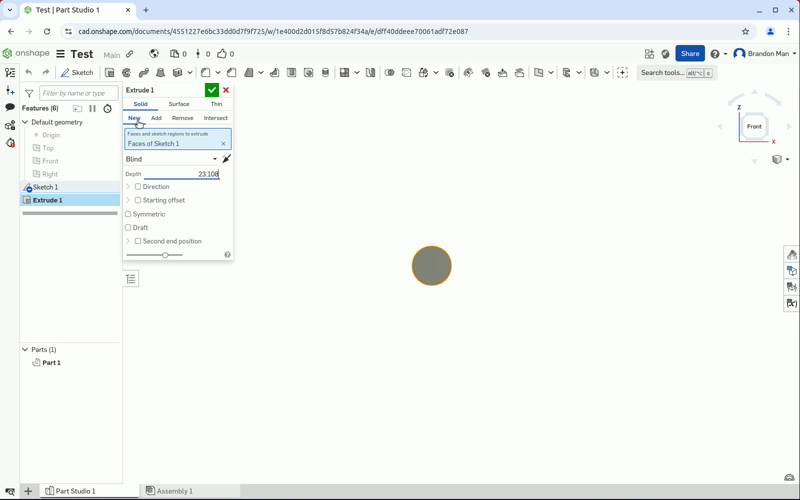
key(enter)
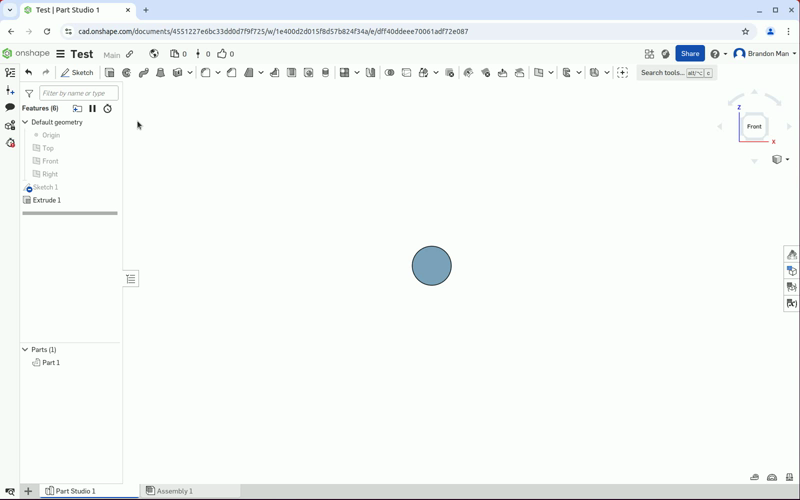
key(shift+h)
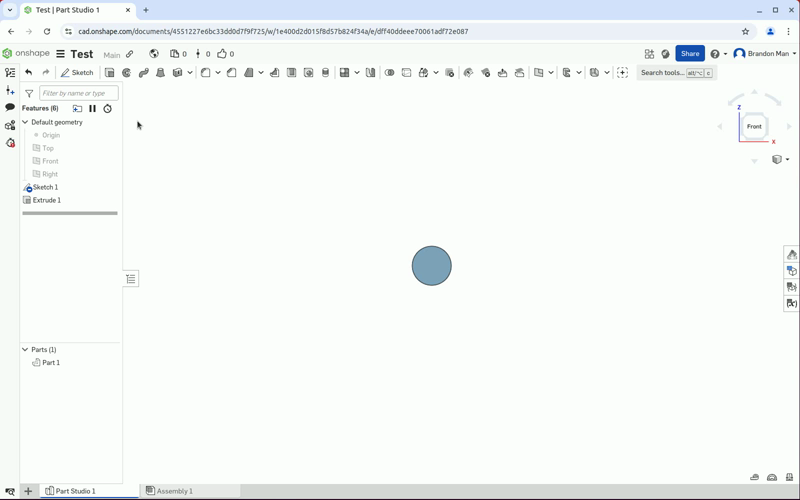
key(shift+h)
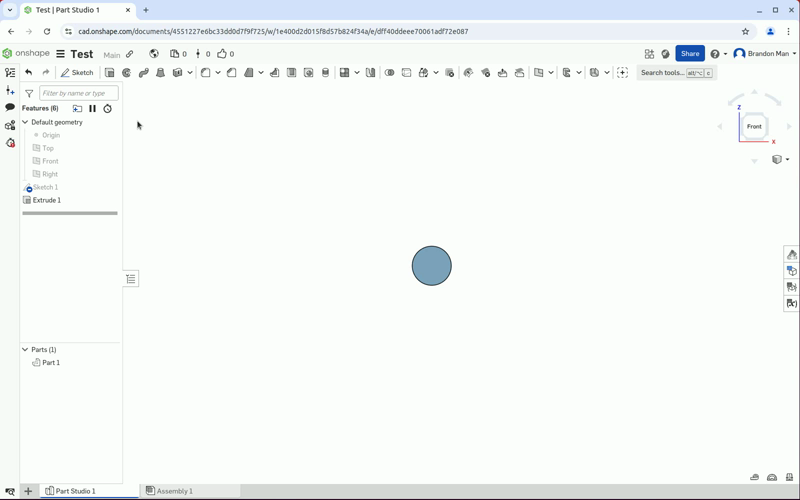
mouse_move(73, 189)
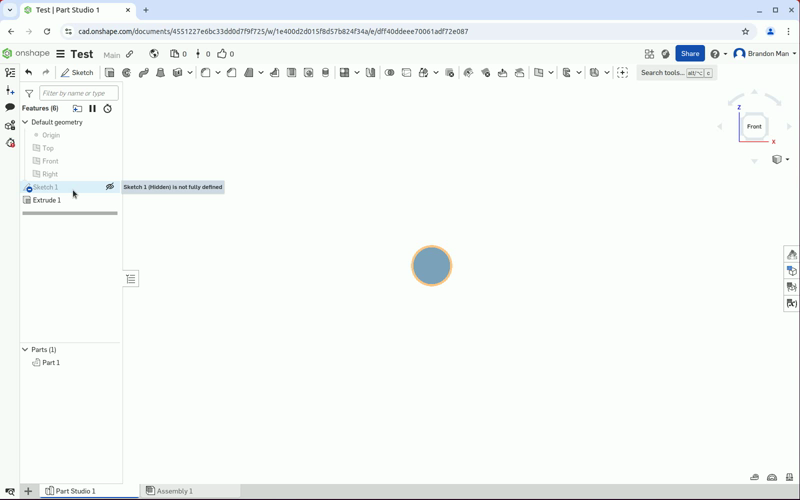
click(73, 189)
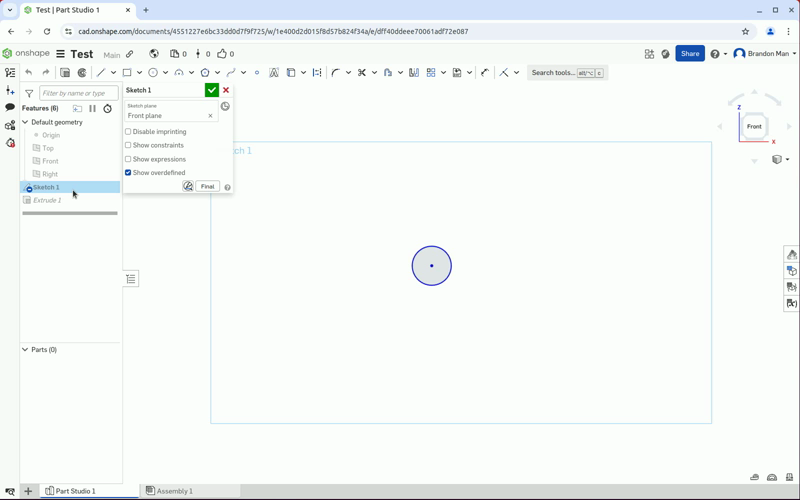
mouse_move(229, 92)
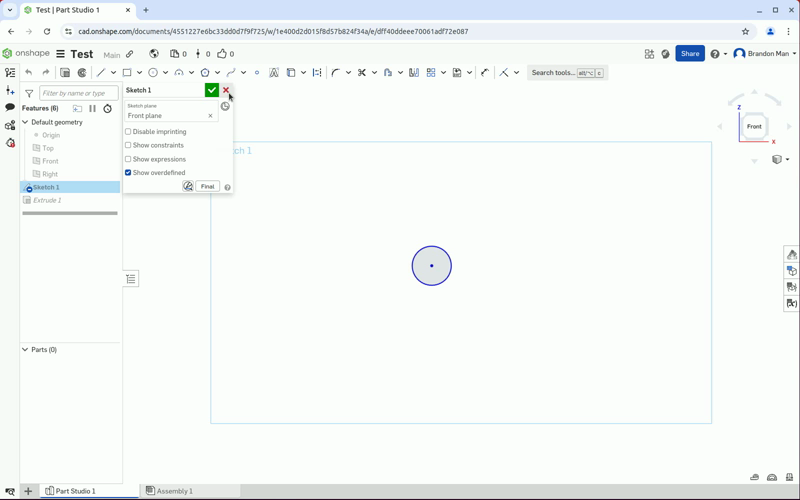
click(229, 92)
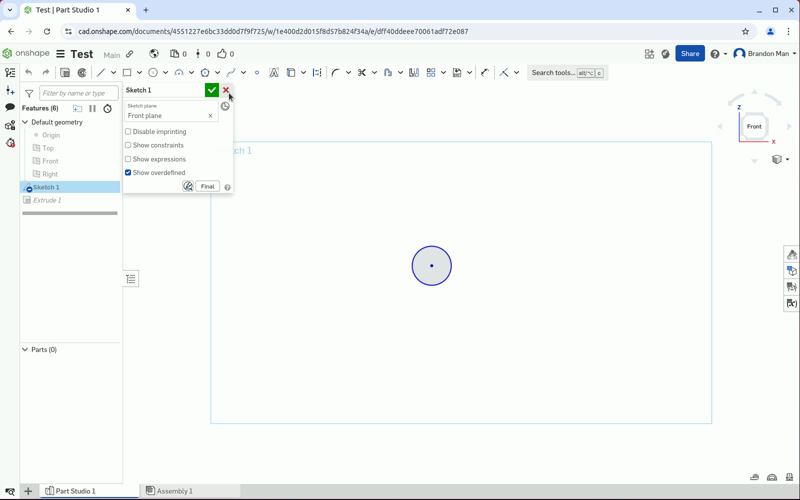
key(shift+s)
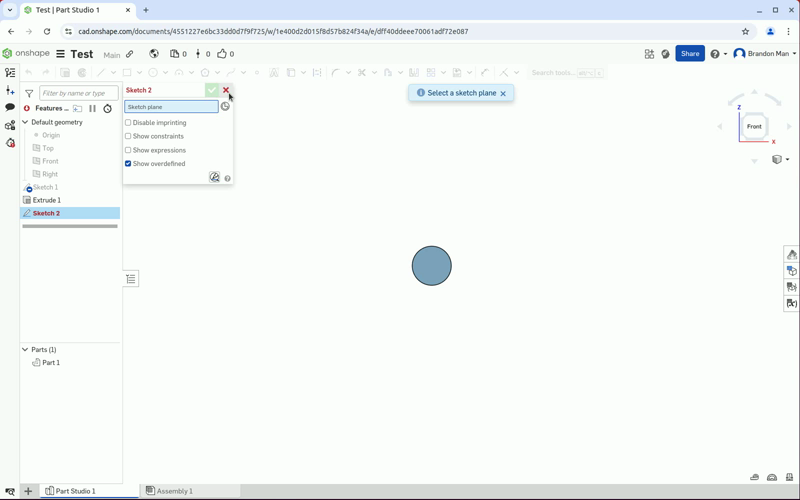
mouse_move(73, 163)
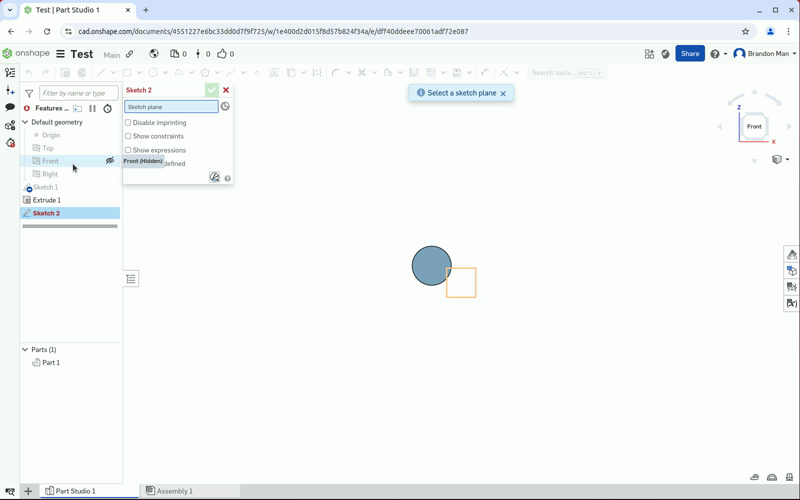
click(73, 163)
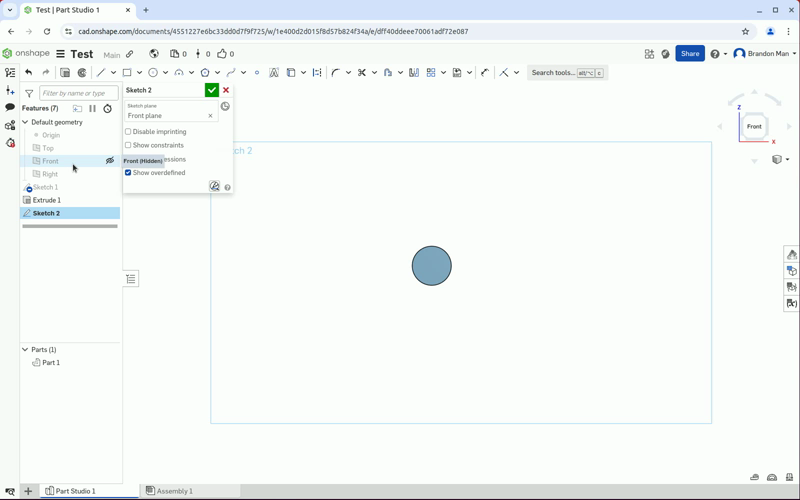
mouse_move(73, 352)
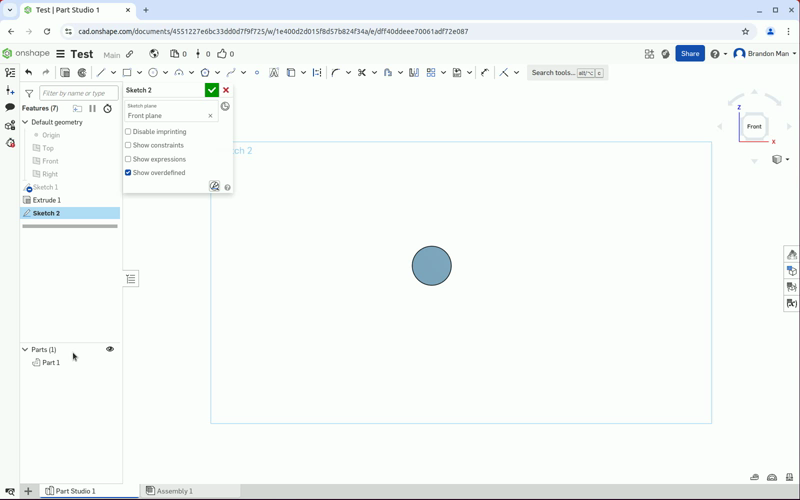
key(y)
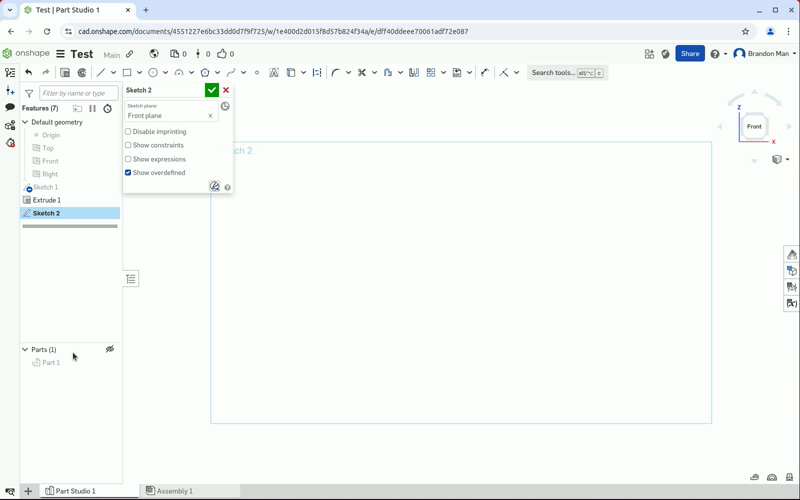
key(c)
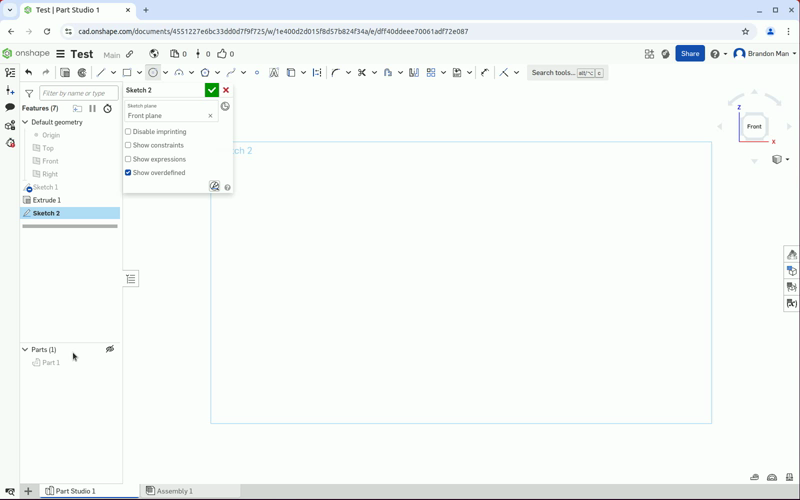
key_down(shift)
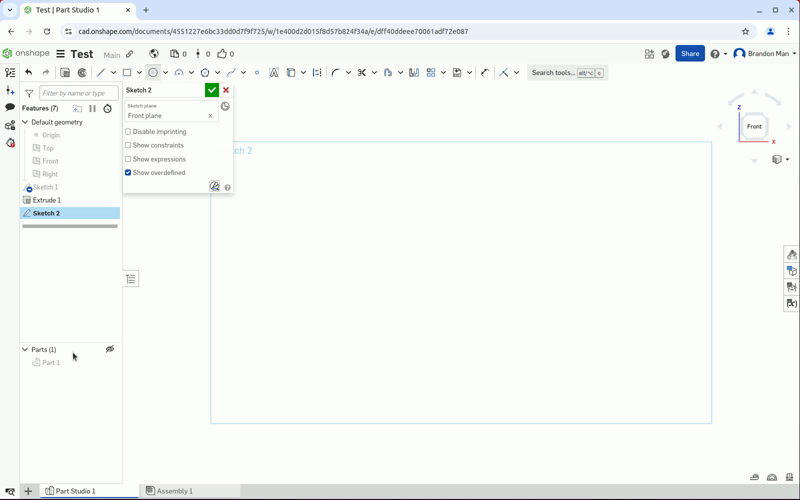
mouse_move(431, 265)
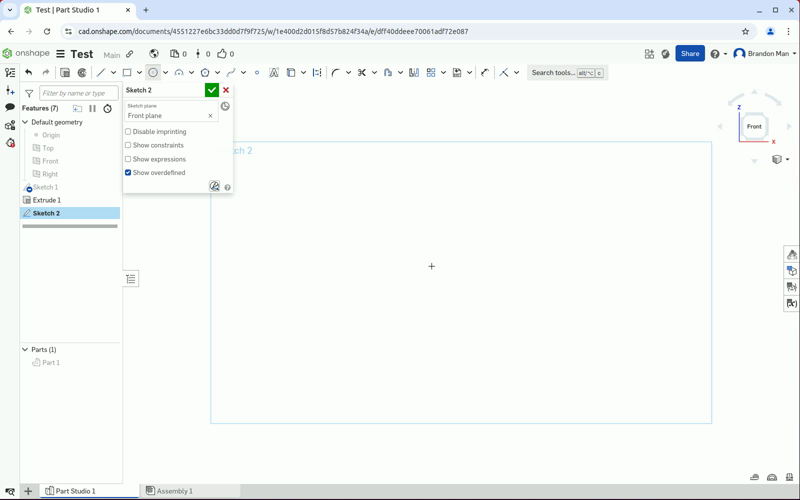
click(431, 265)
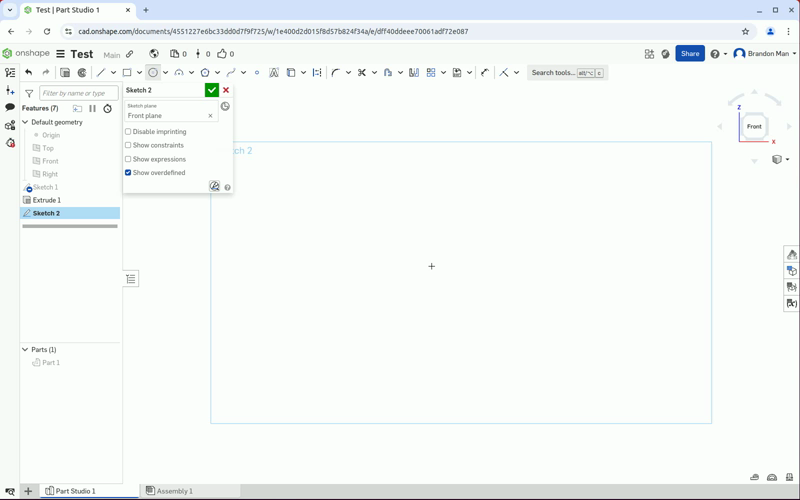
key_up(shift)
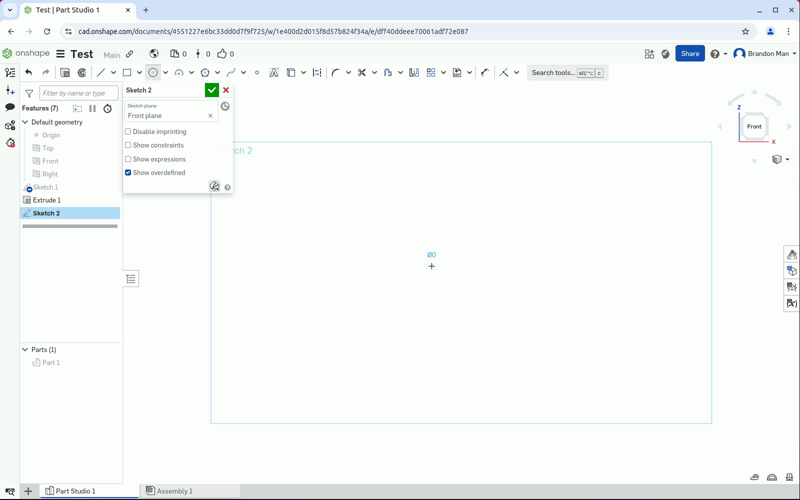
mouse_move(451, 265)
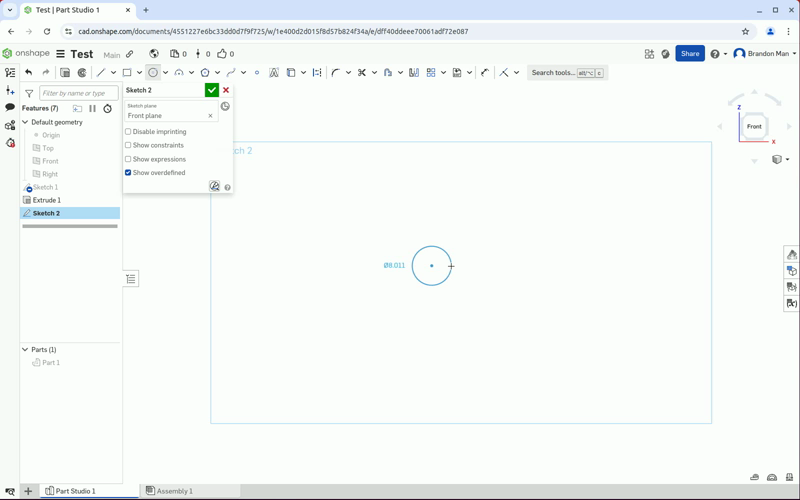
click(451, 265)
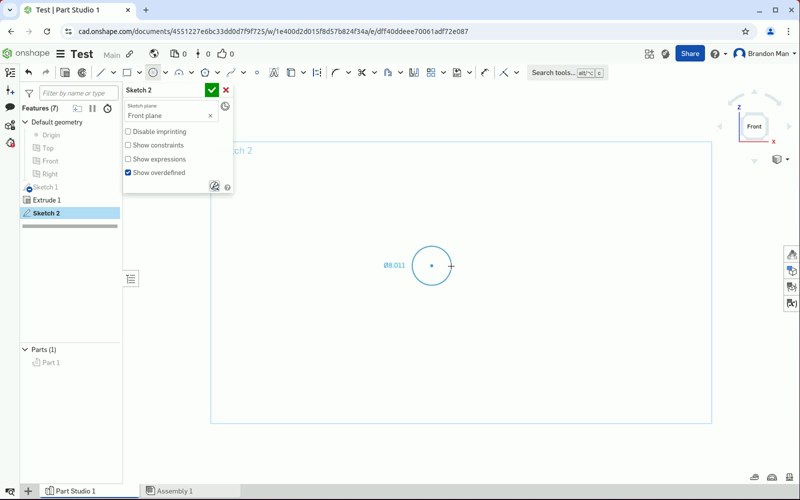
key(esc)
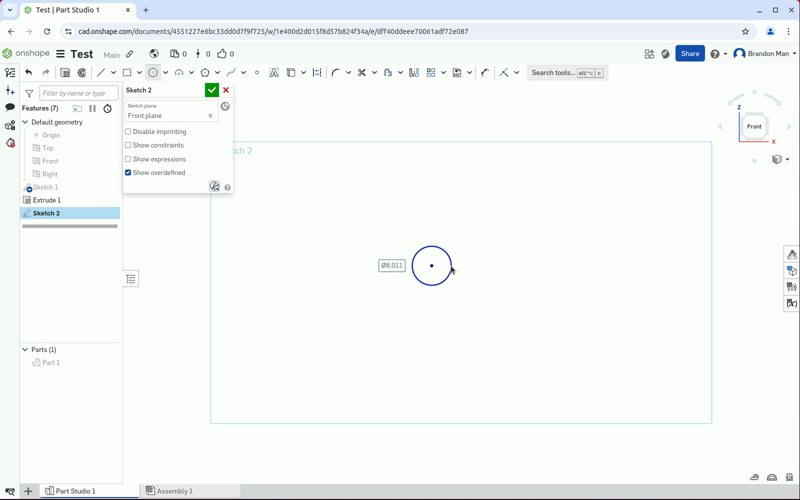
mouse_move(433, 256)
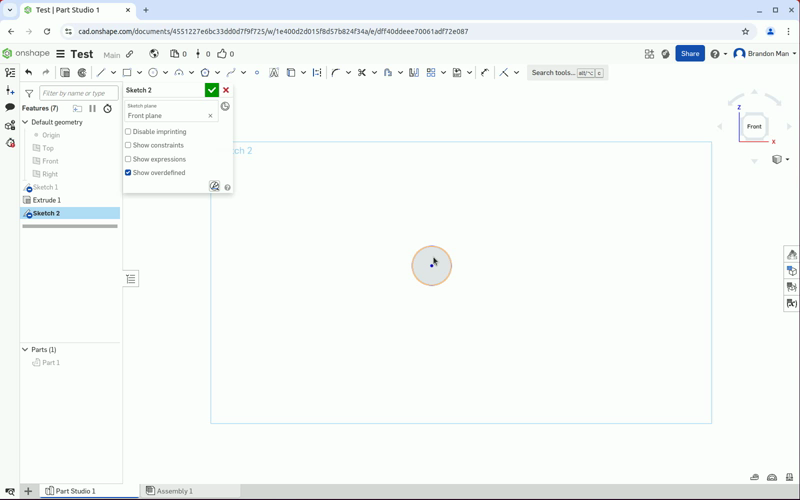
scroll(6)
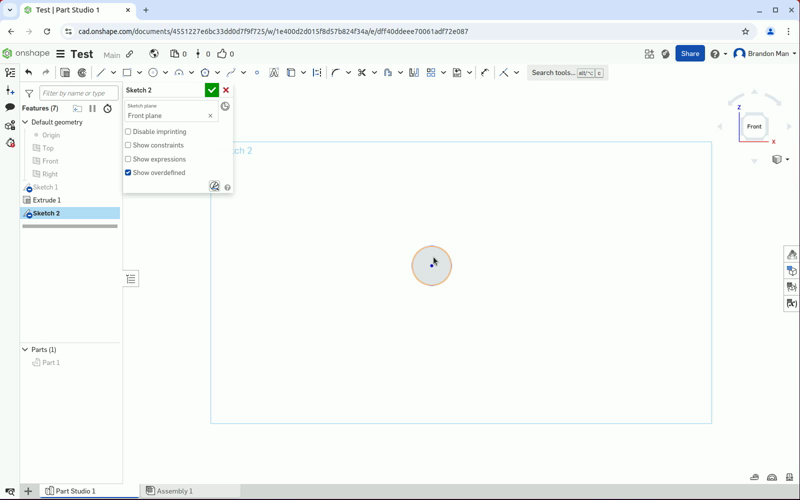
scroll(6)
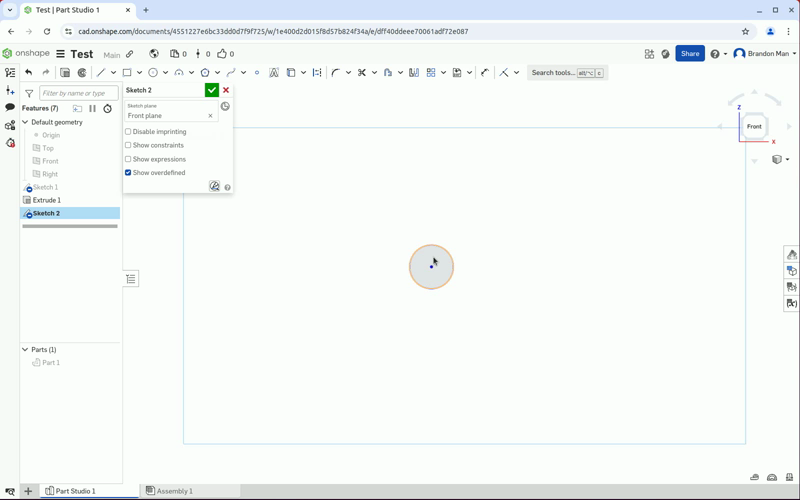
scroll(6)
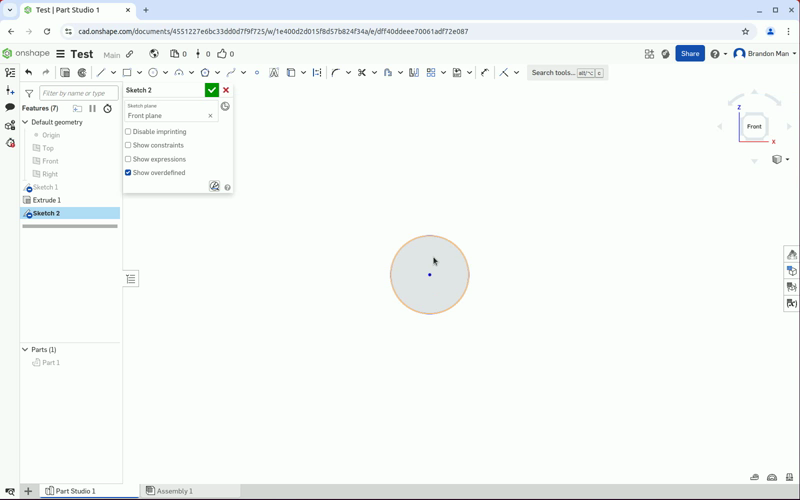
scroll(6)
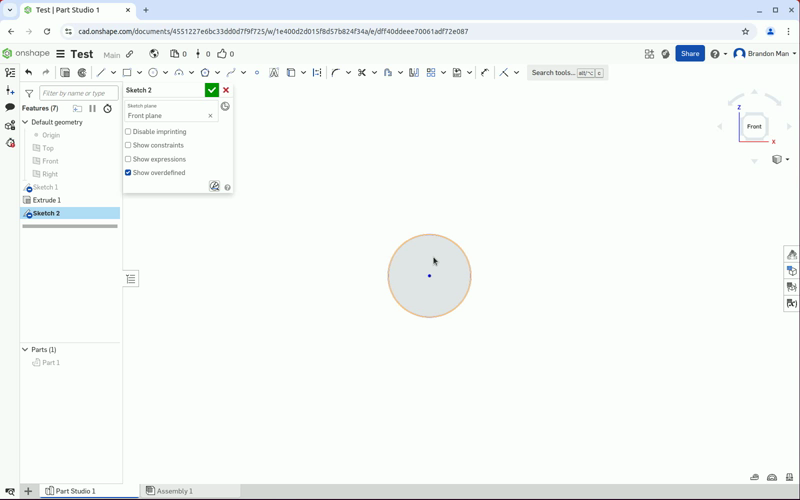
scroll(6)
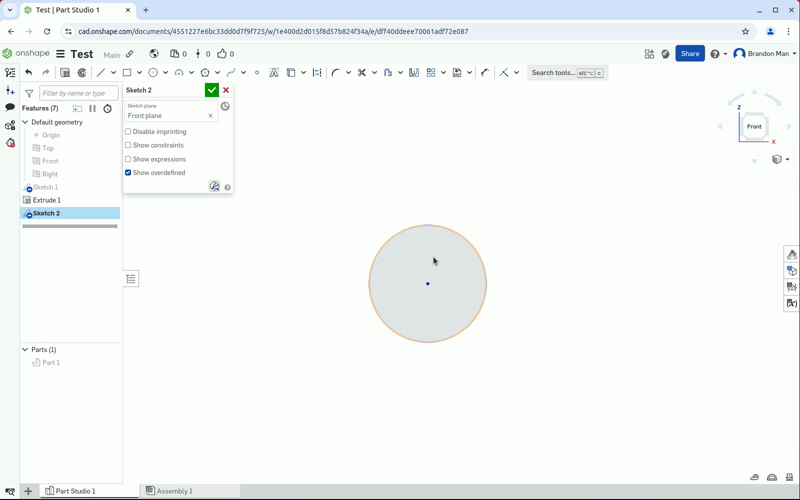
scroll(6)
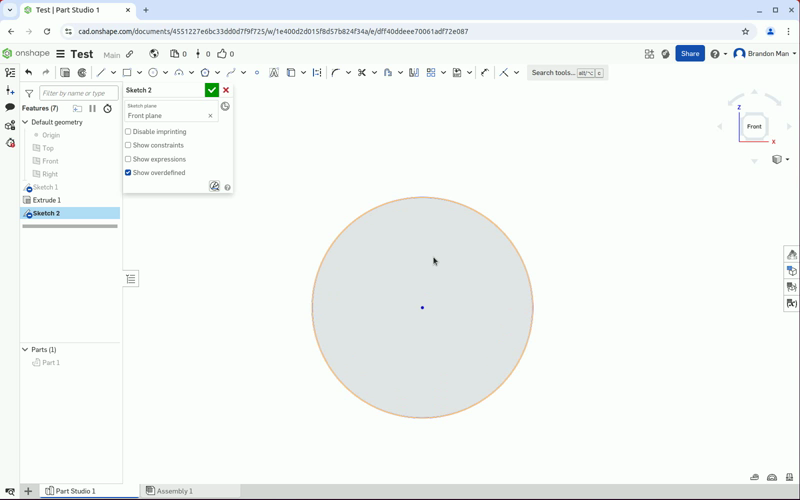
scroll(6)
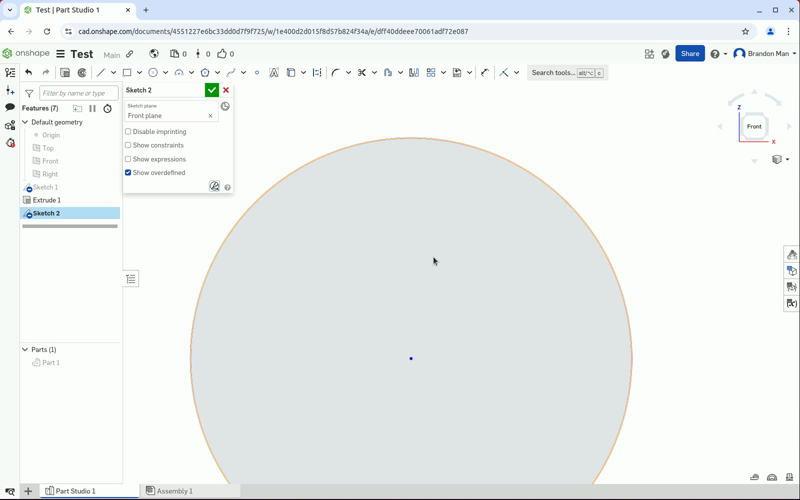
click(433, 256)
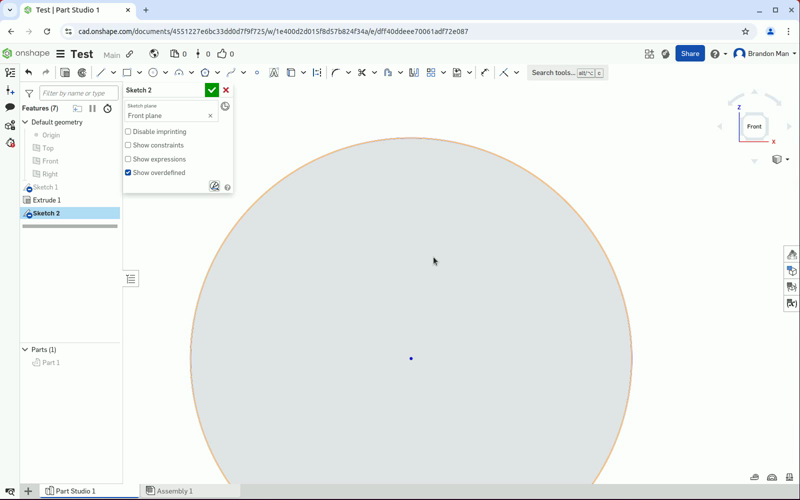
scroll(-6)
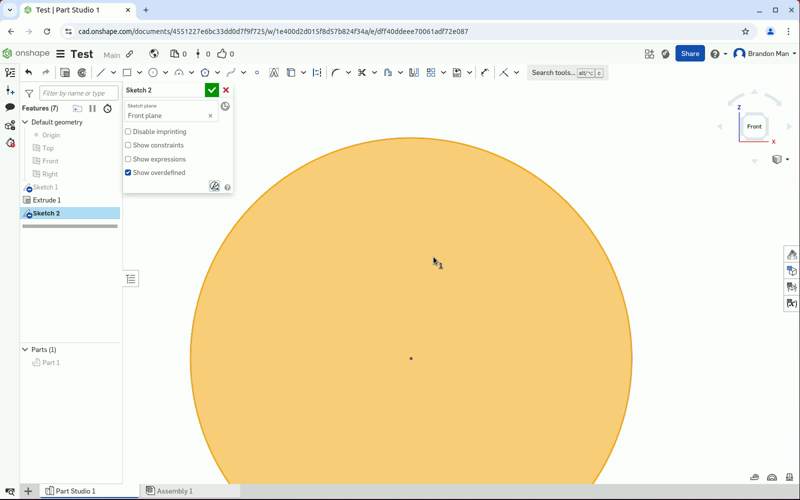
scroll(-6)
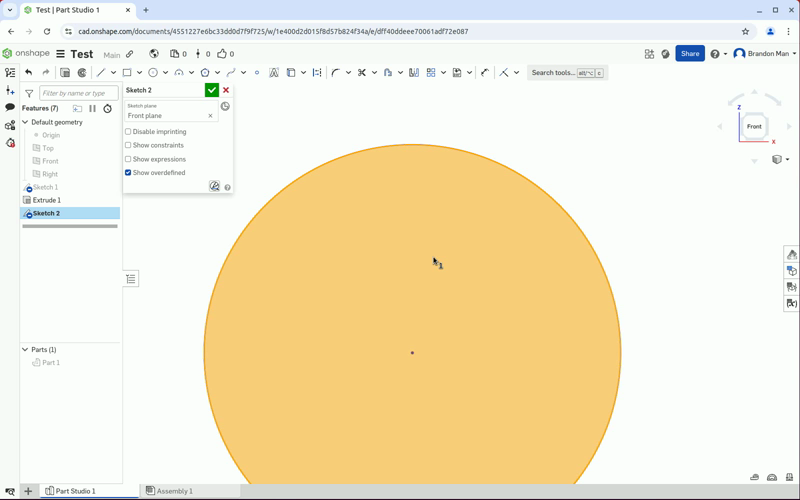
scroll(-6)
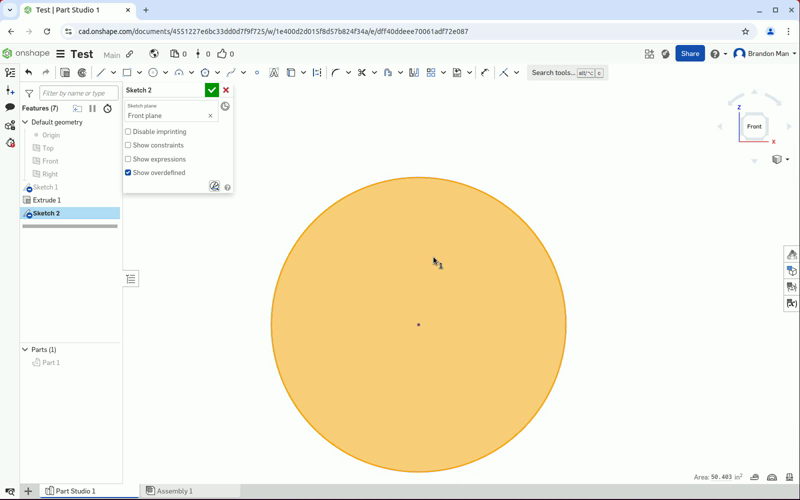
scroll(-6)
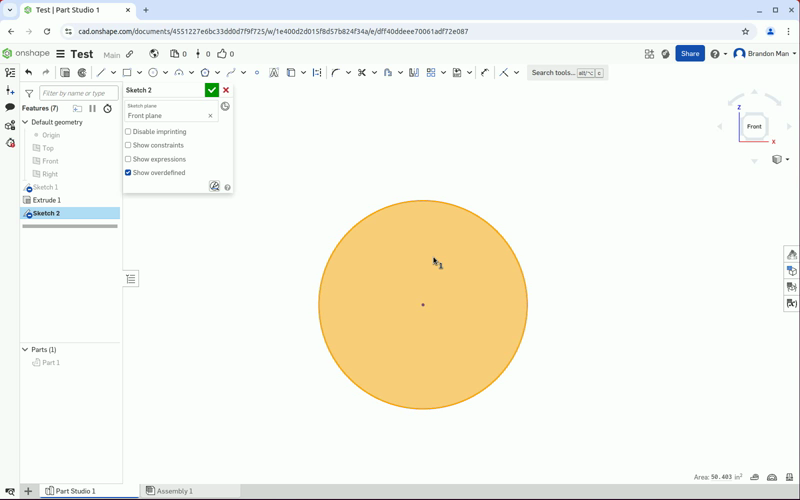
scroll(-6)
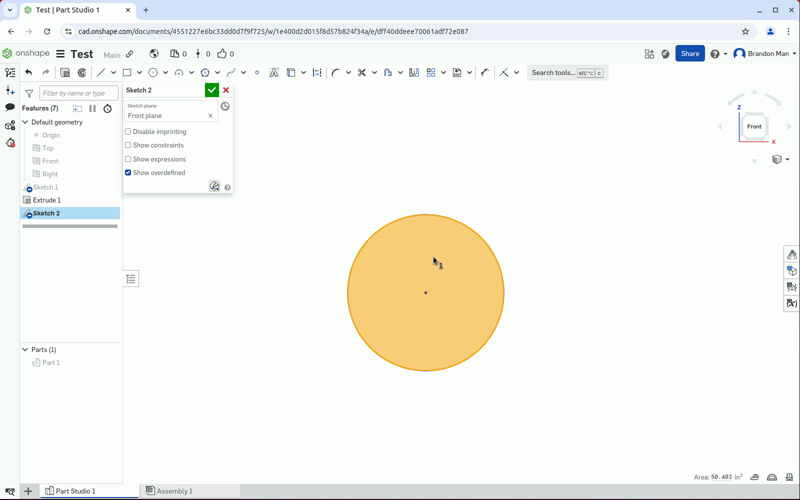
scroll(-6)
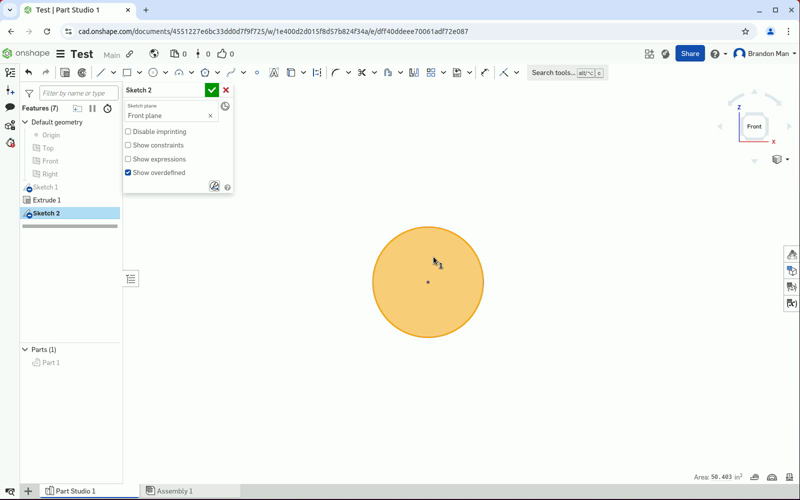
scroll(-6)
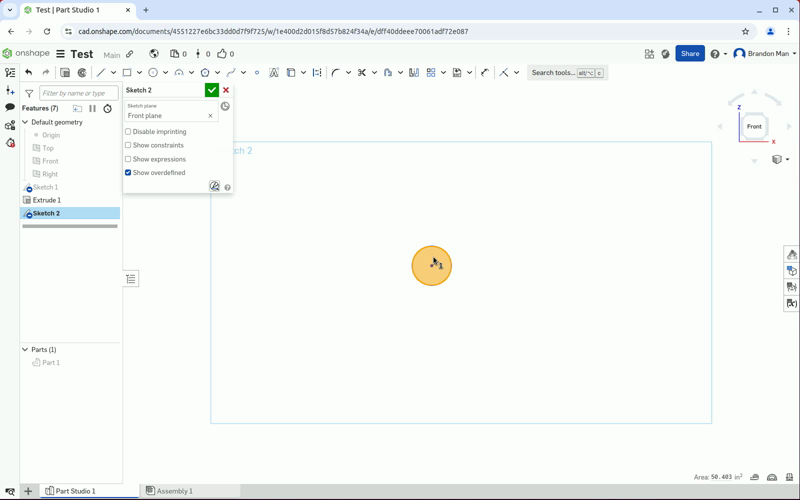
mouse_move(73, 352)
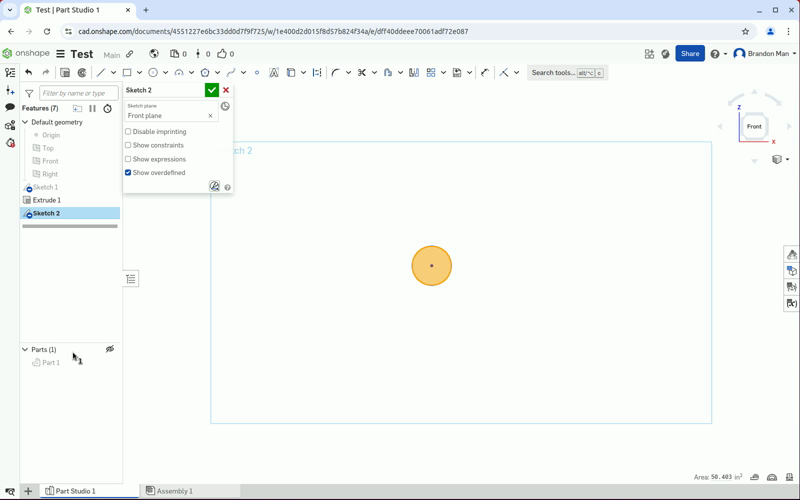
key(shift+y)
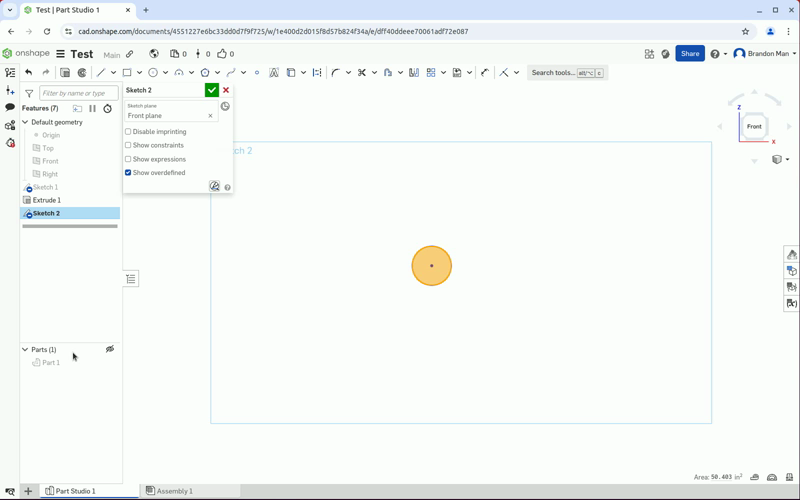
key(shift+e)
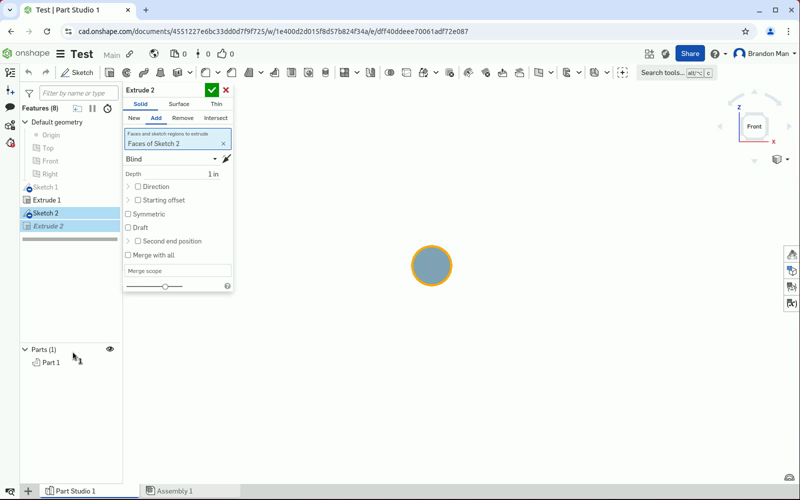
mouse_move(143, 106)
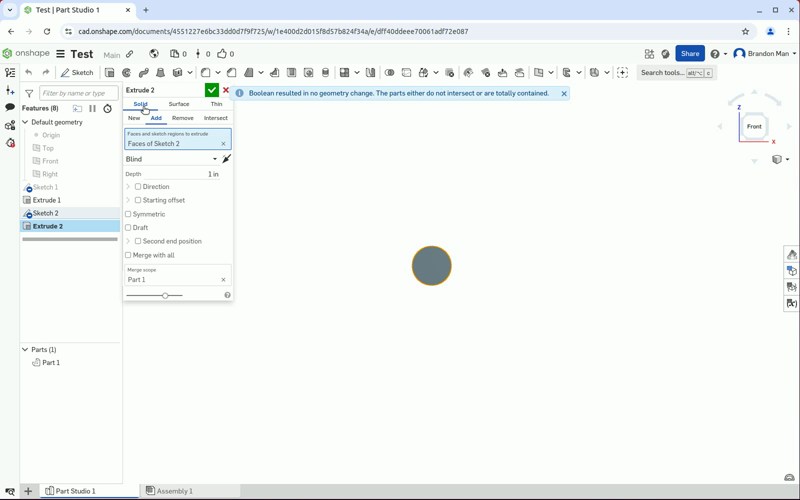
click(143, 106)
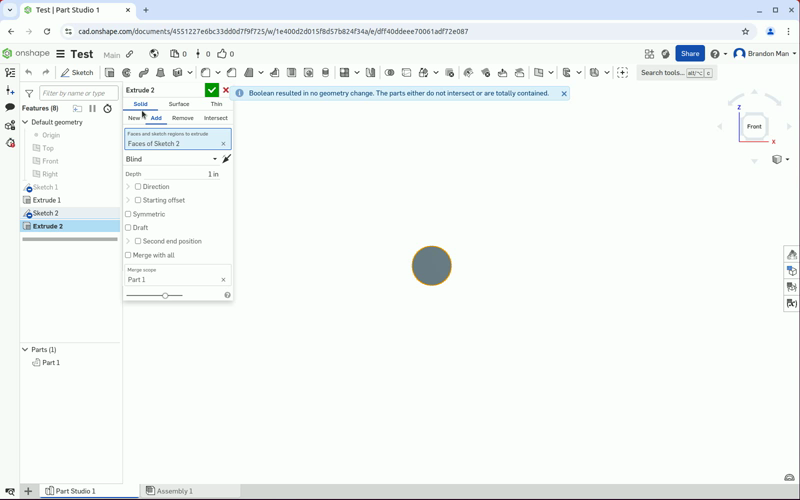
mouse_move(137, 120)
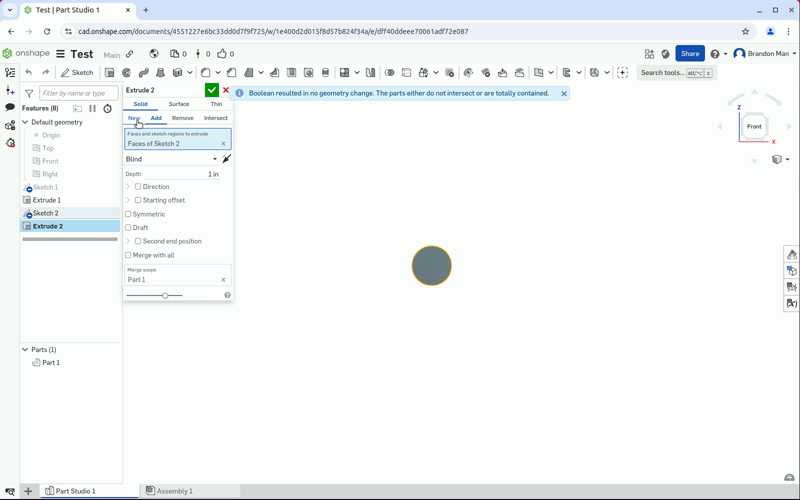
click(137, 120)
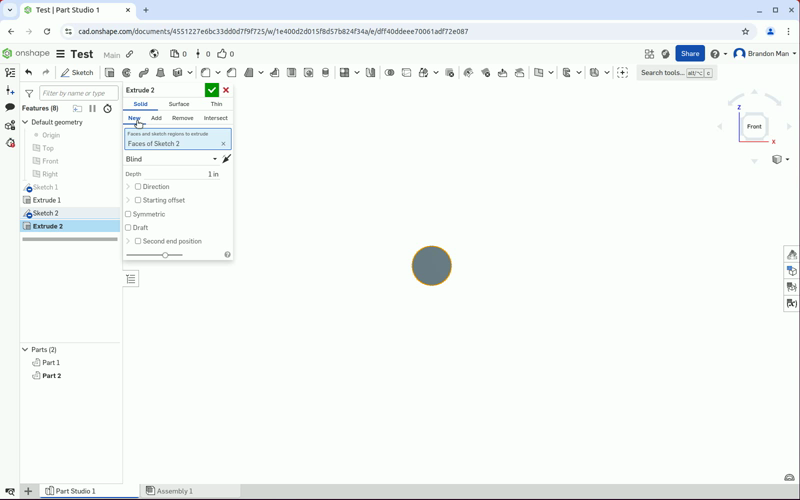
key(tab, 4)
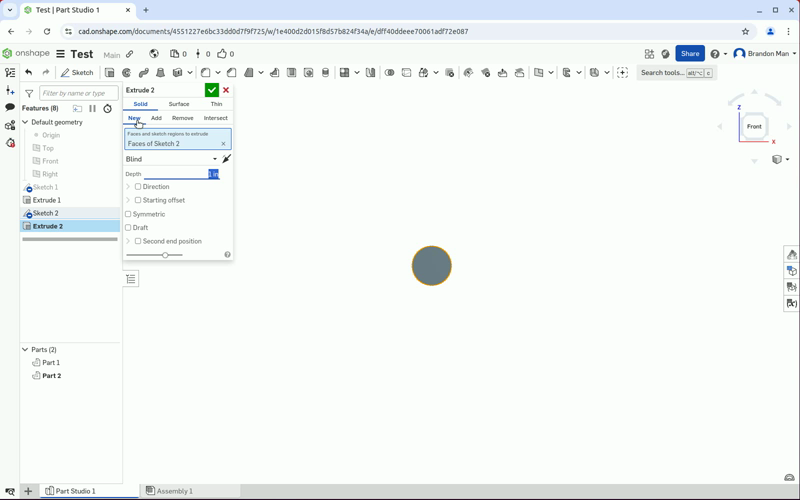
text(23.108)
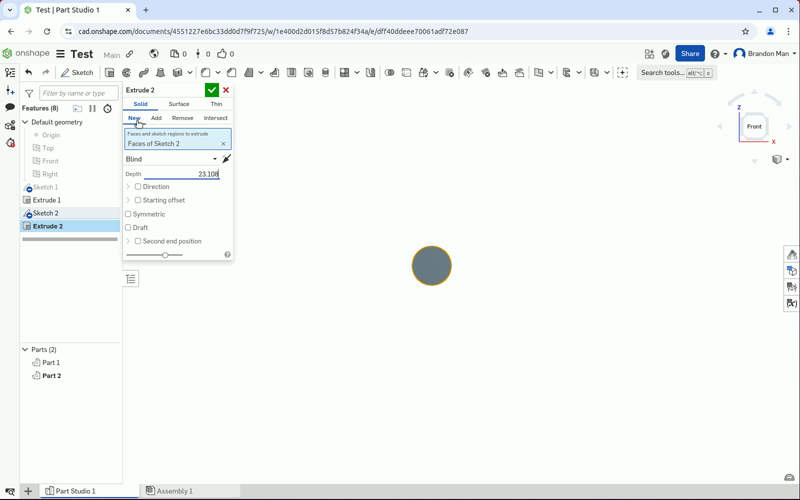
key(enter)
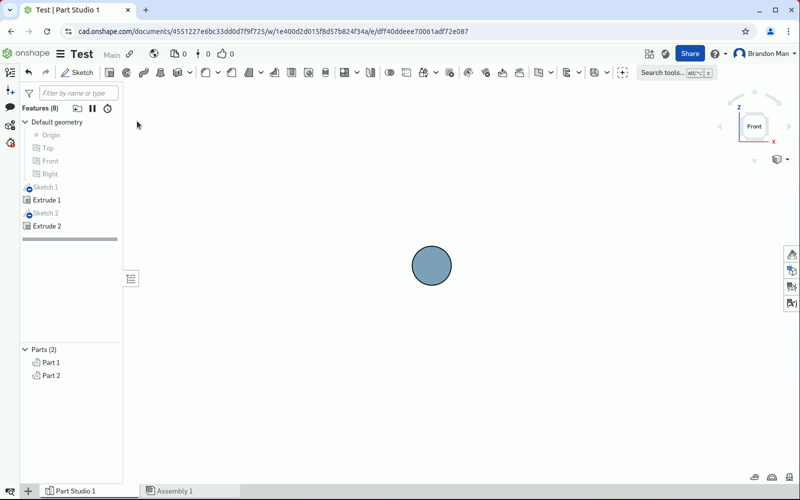
key(shift+h)
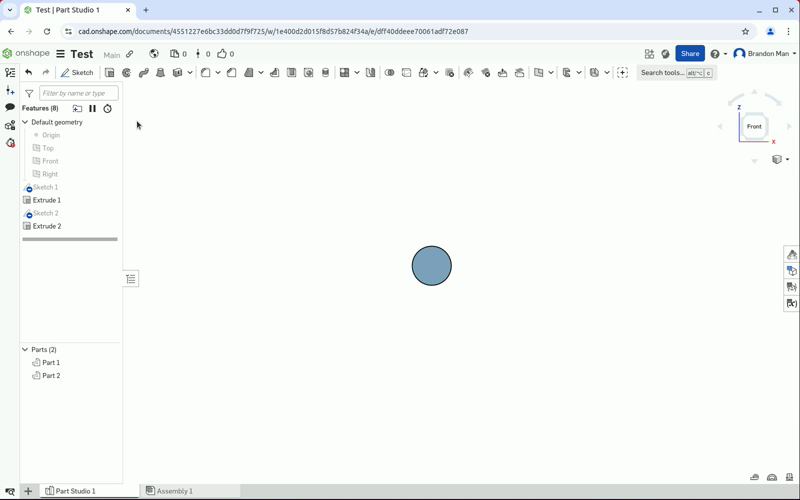
key(shift+h)
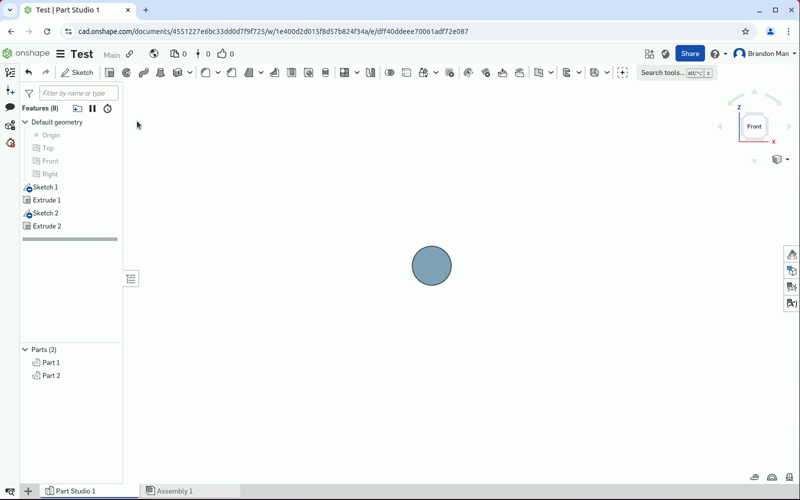
key(shift+7)
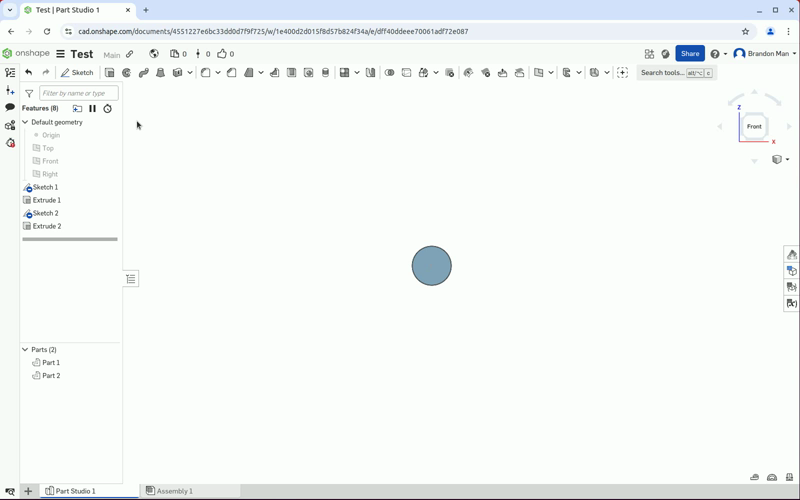
key(left, 2)
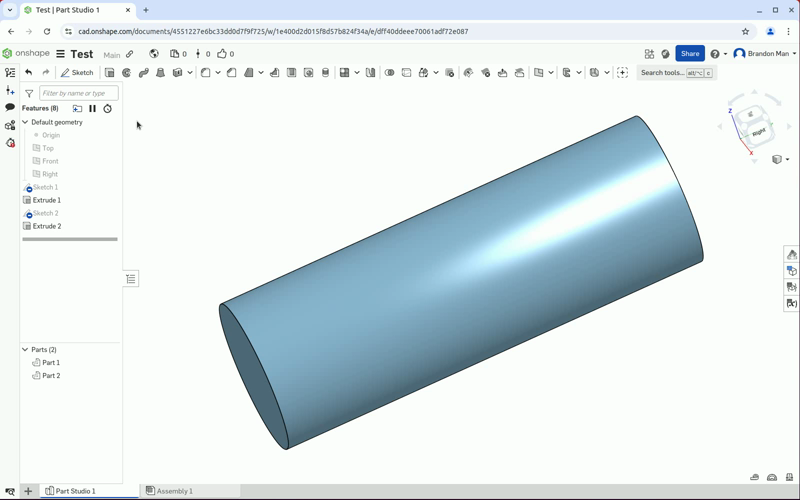
key(down, 2)
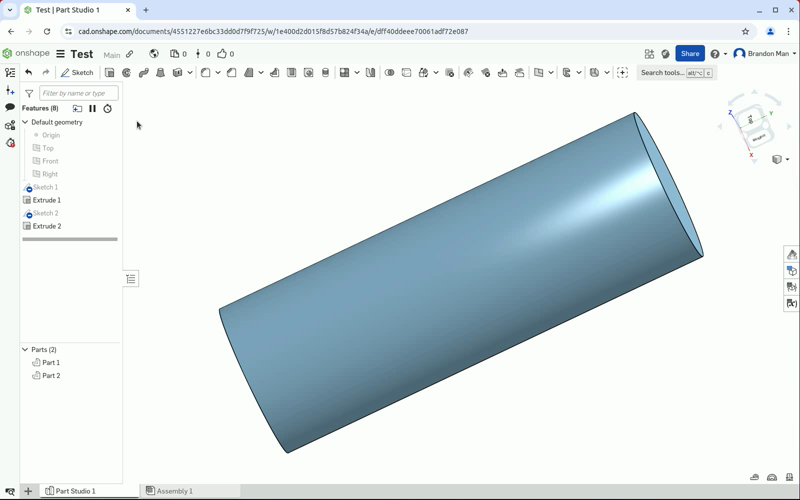
key(up, 2)
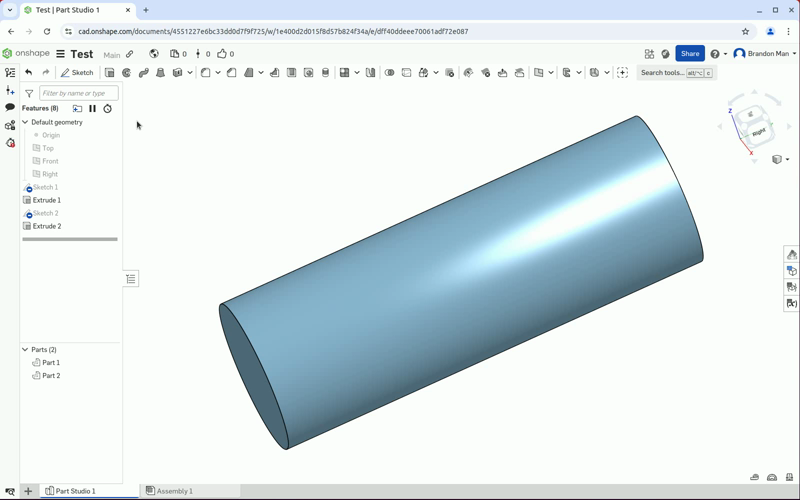
key(right, 2)
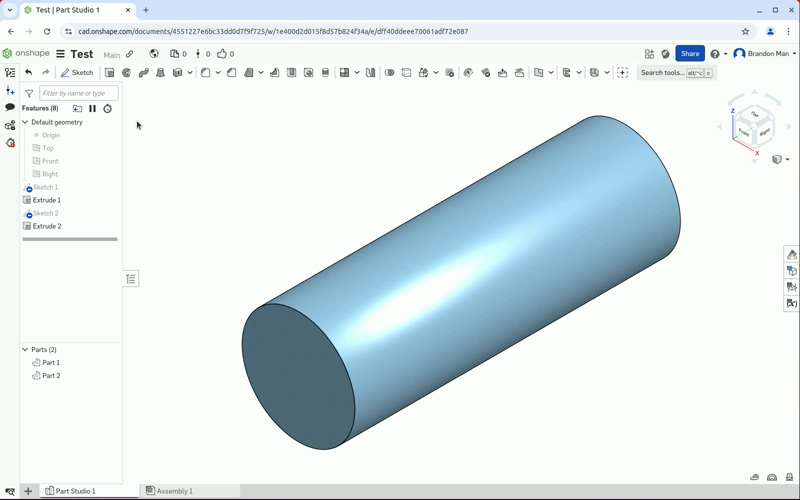
mouse_move(73, 189)
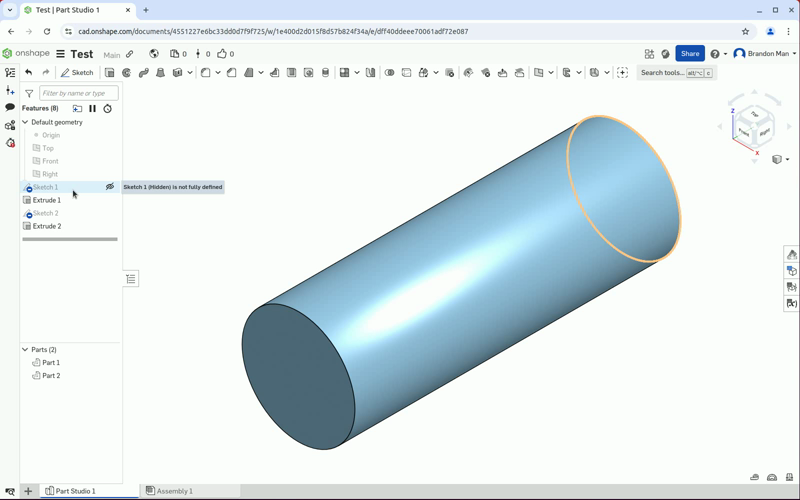
click(73, 189)